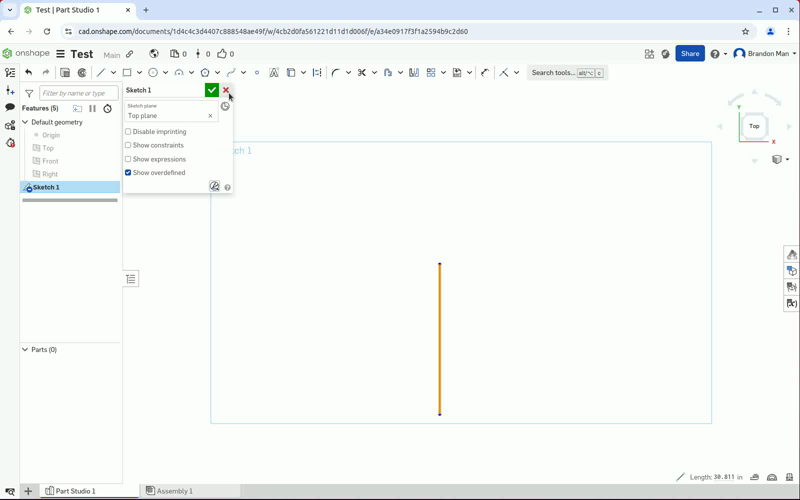
key(shift+h)
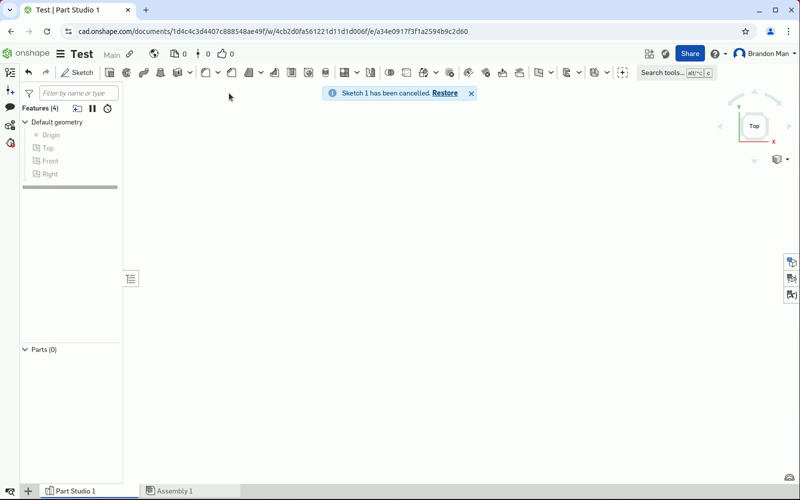
mouse_move(73, 352)
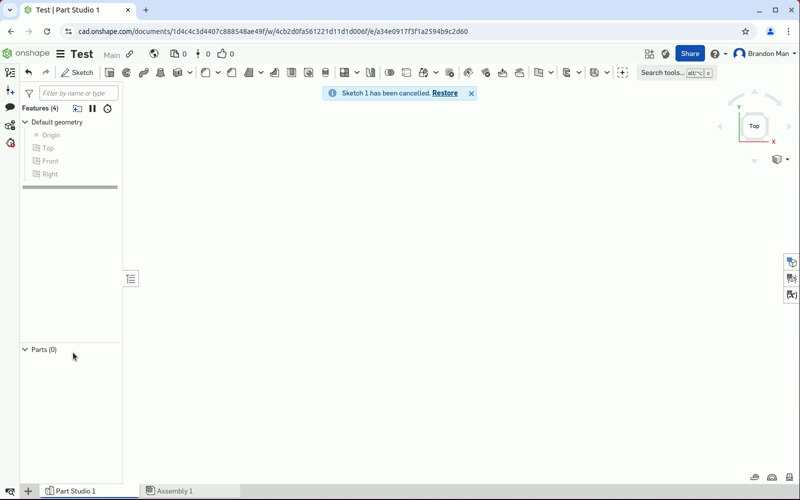
key(y)
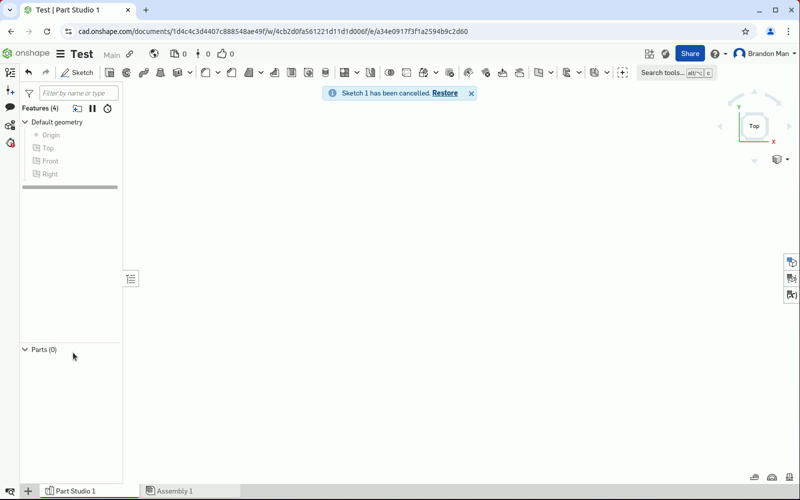
key(shift+p)
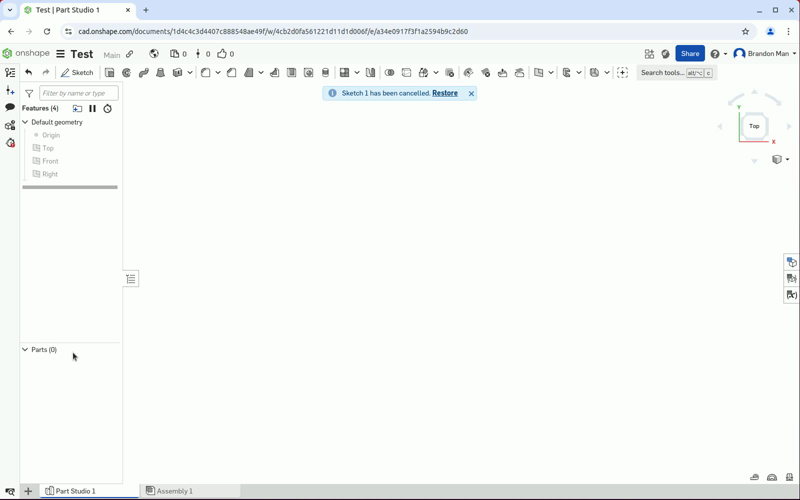
key(space)
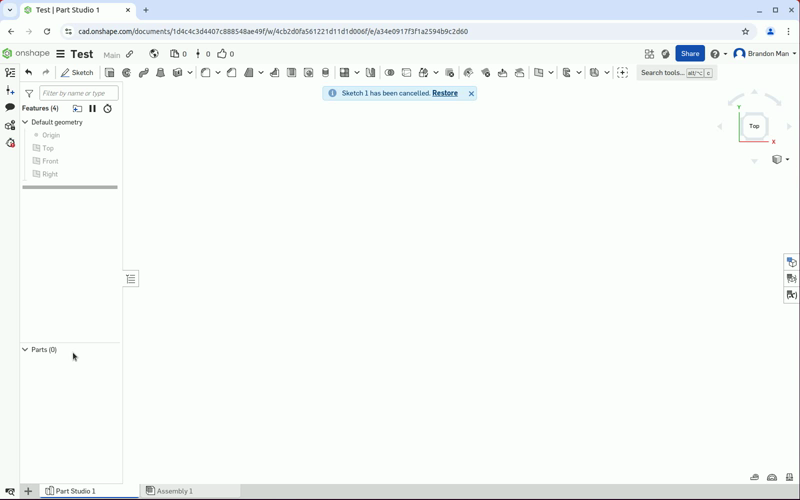
key_down(shift)
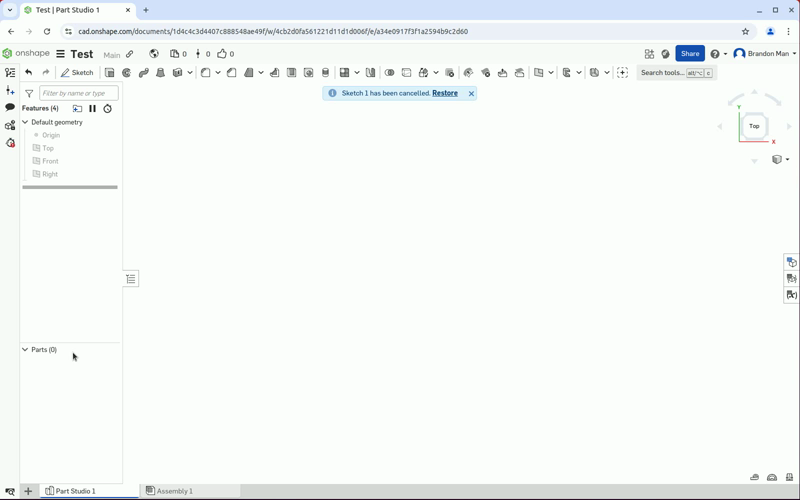
key(up)
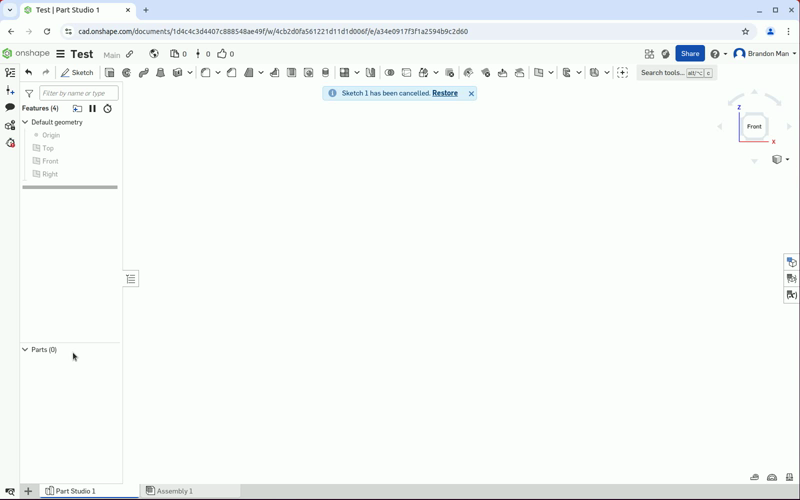
key_up(shift)
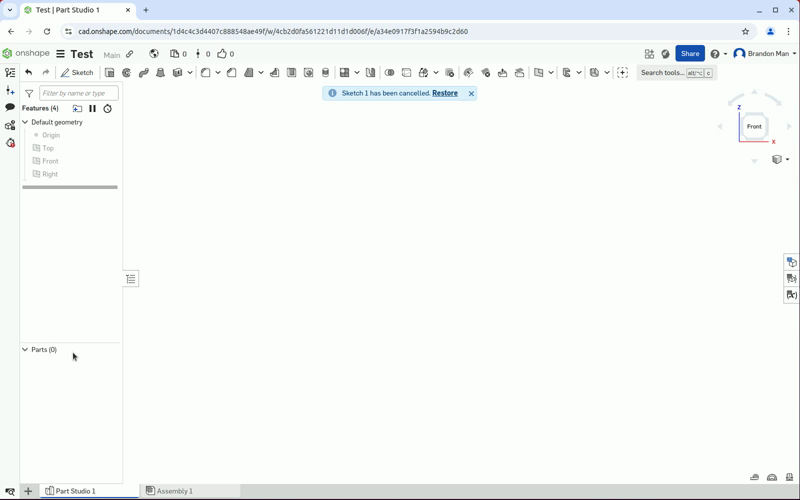
mouse_move(73, 352)
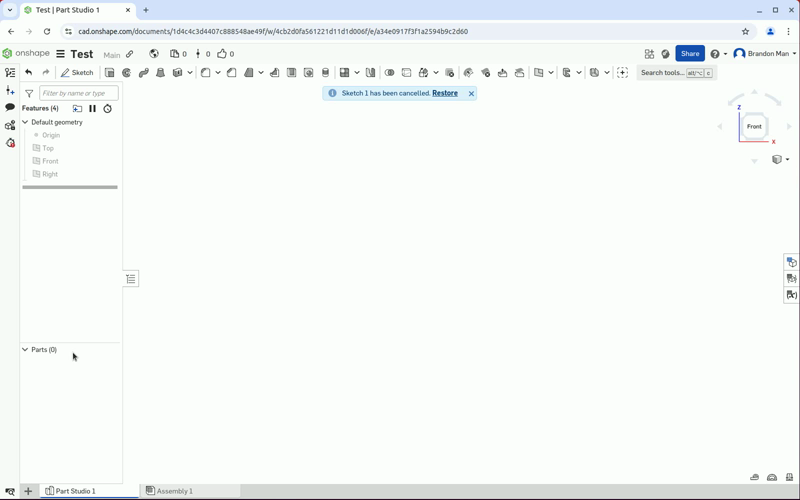
key(shift+y)
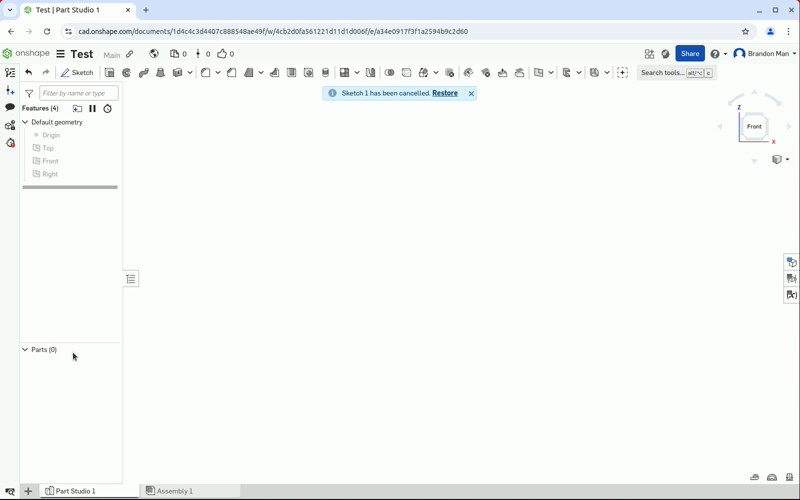
key(shift+s)
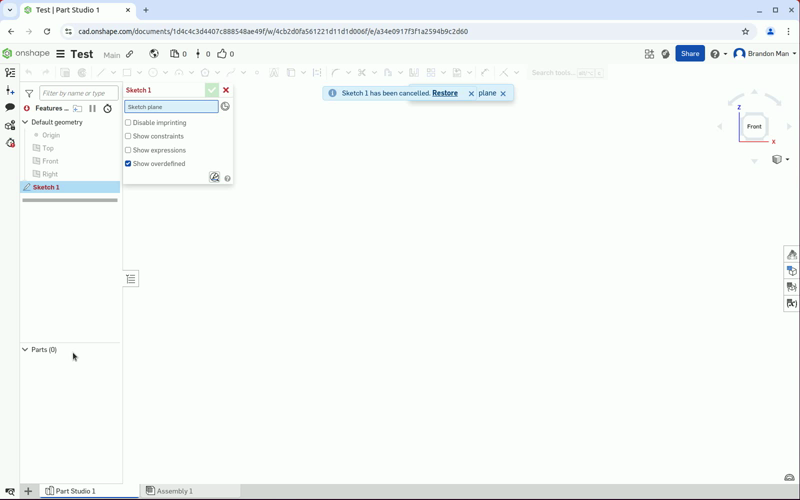
mouse_move(73, 163)
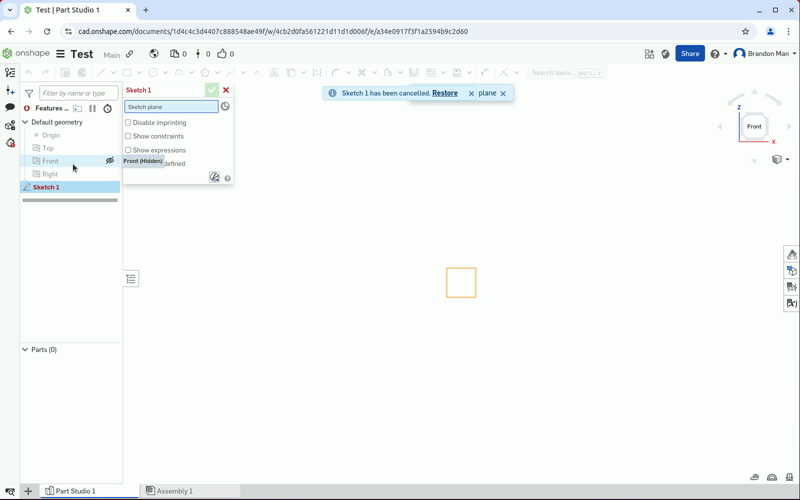
click(73, 163)
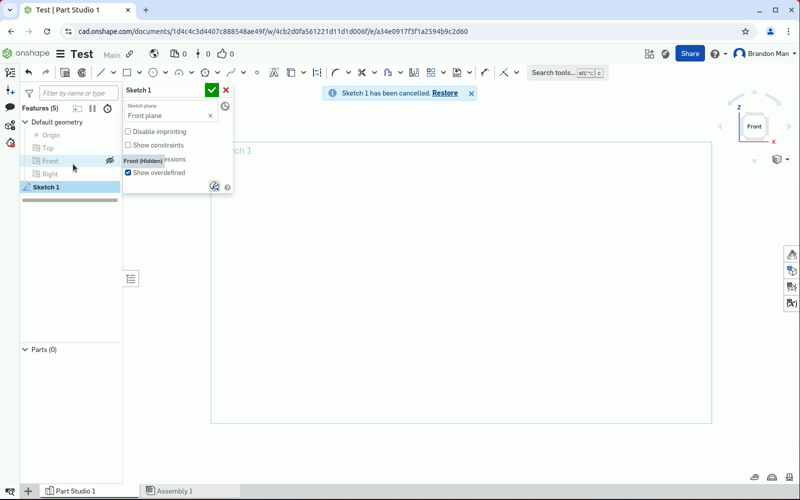
mouse_move(73, 352)
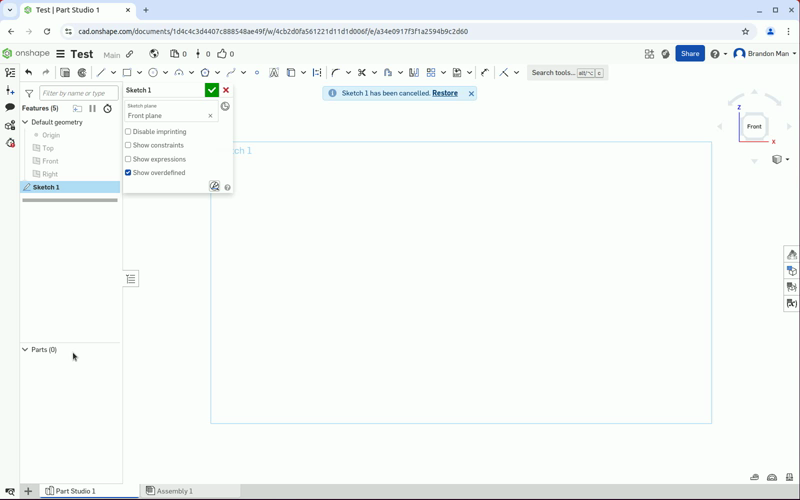
key(y)
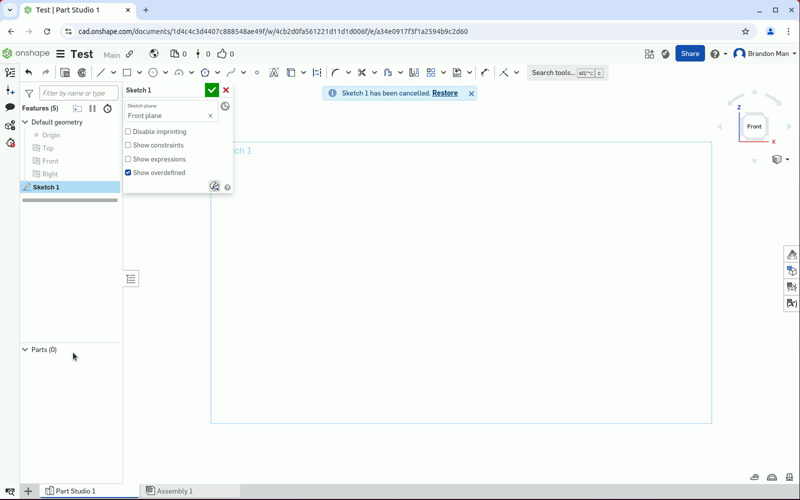
key(l)
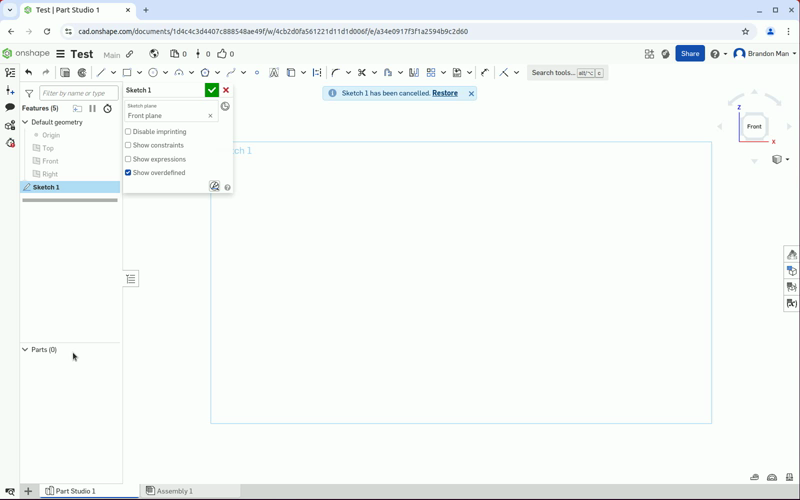
key_down(shift)
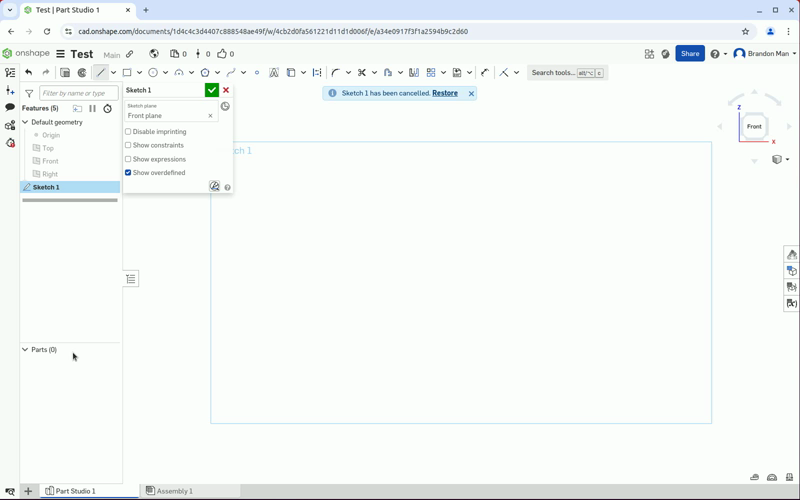
mouse_move(348, 340)
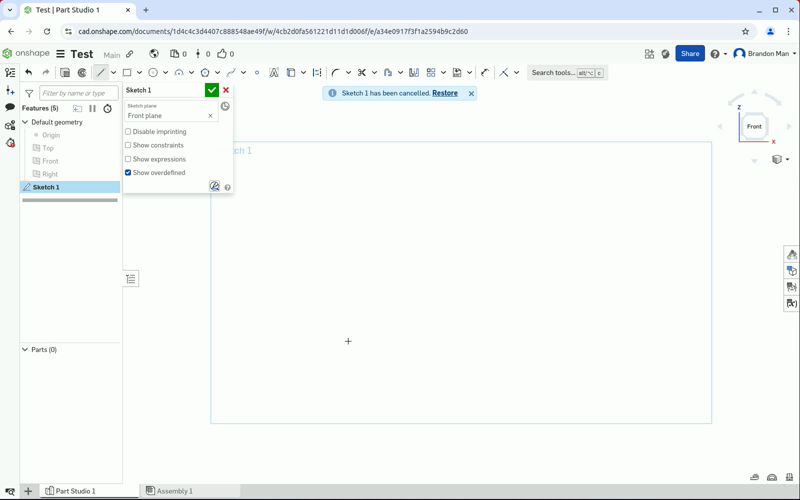
click(348, 340)
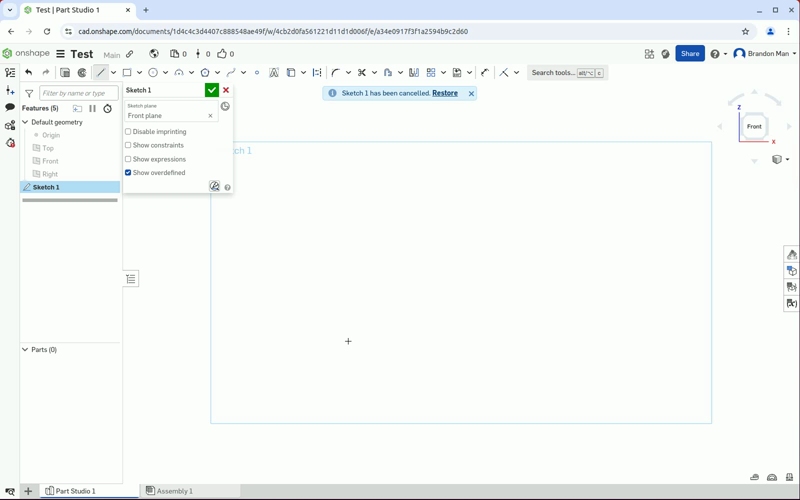
key_up(shift)
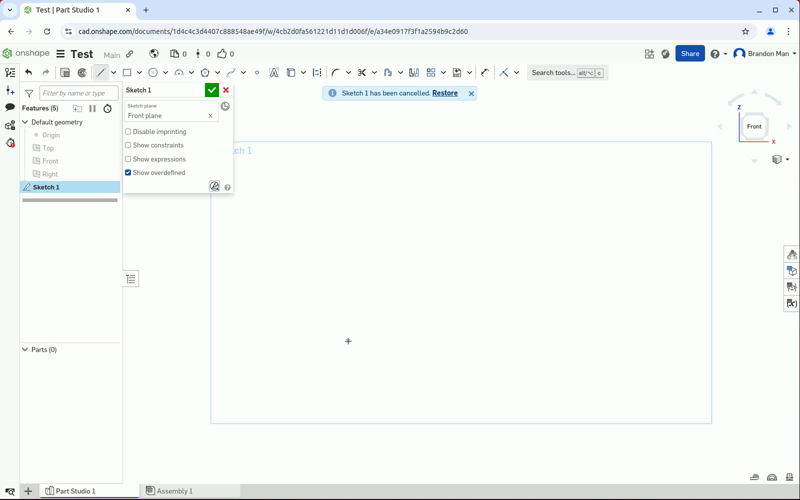
key_down(shift)
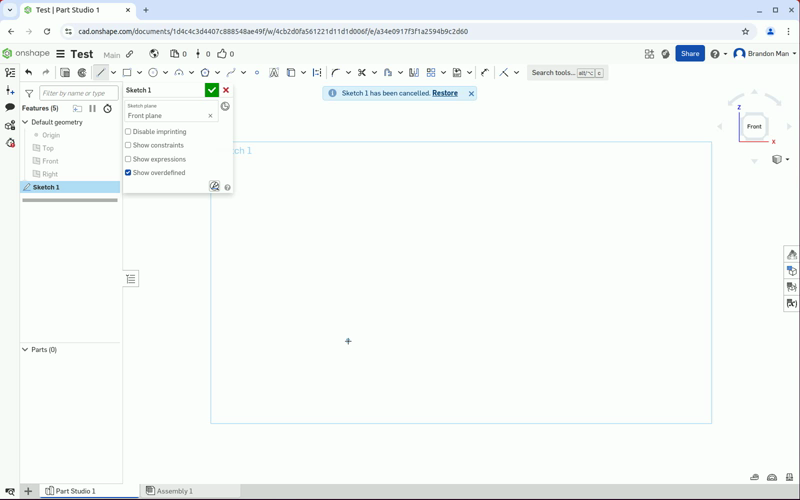
mouse_move(570, 340)
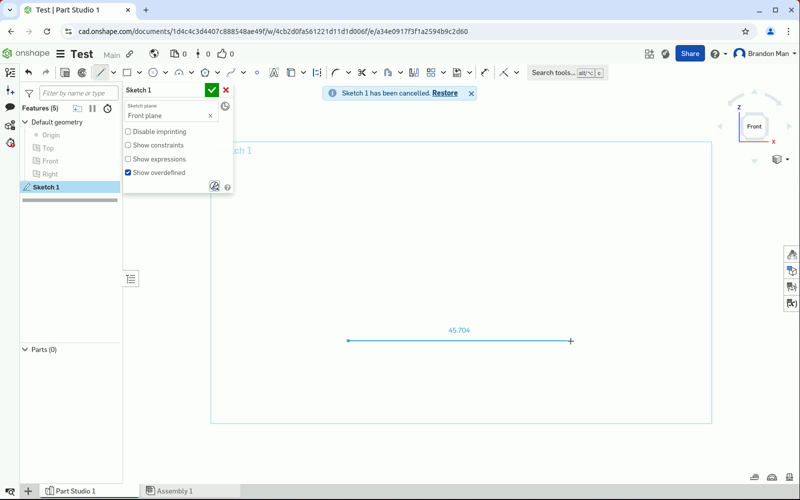
click(570, 340)
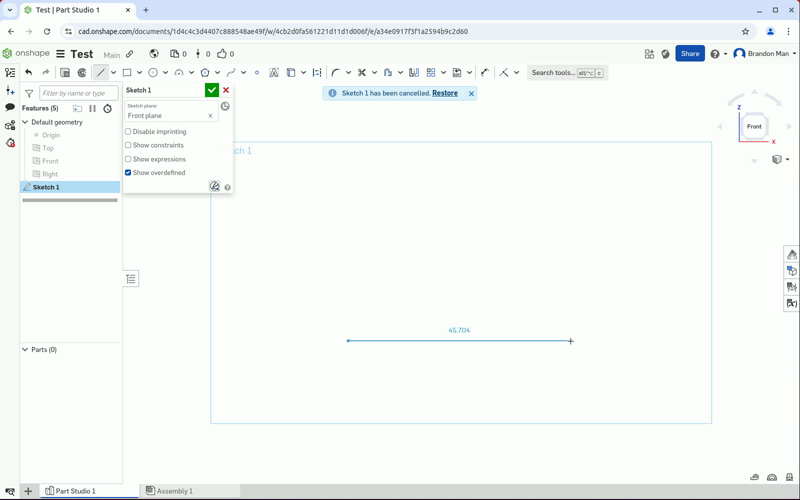
key_up(shift)
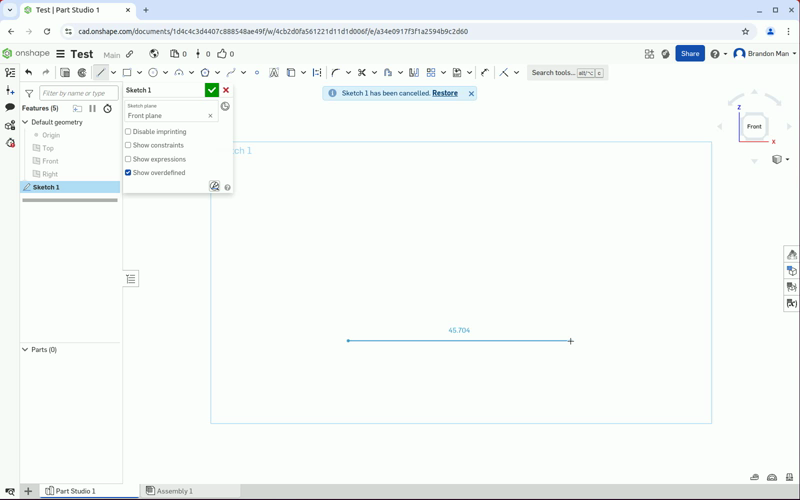
key_down(shift)
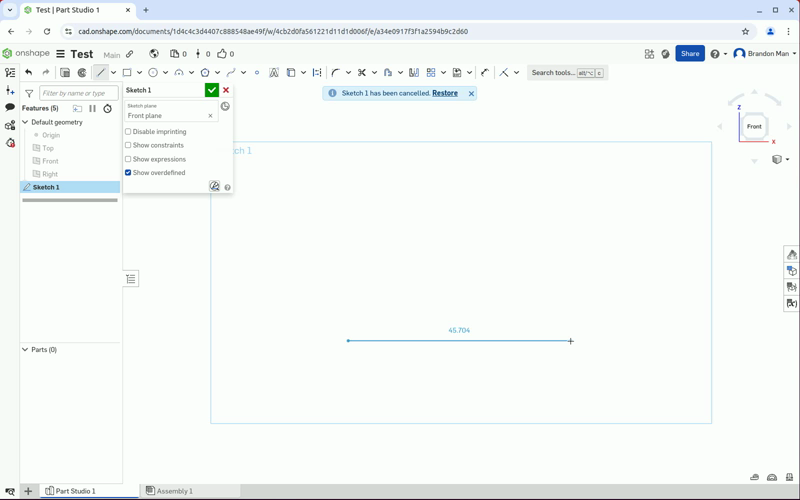
mouse_move(570, 228)
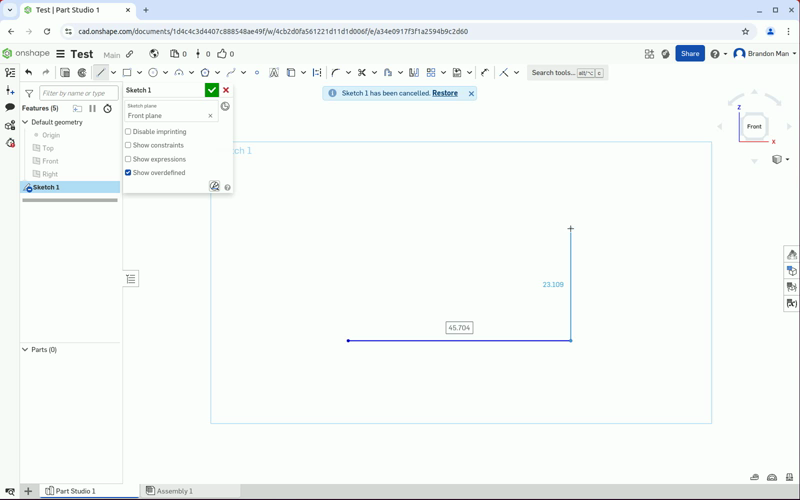
click(570, 228)
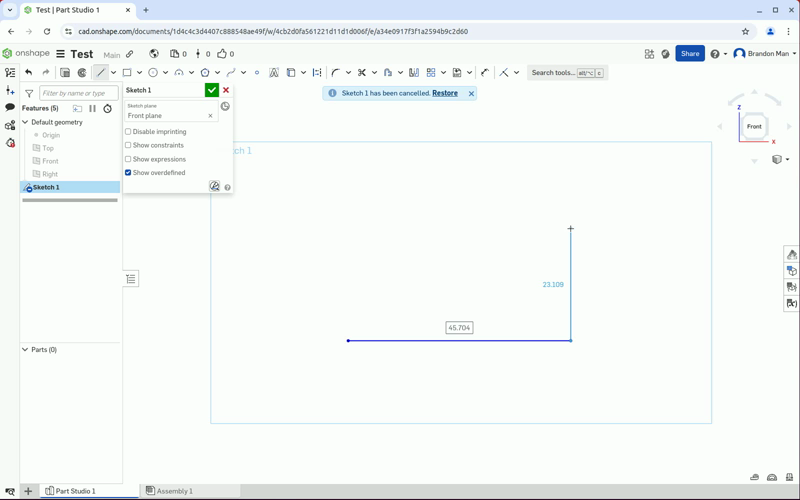
key_up(shift)
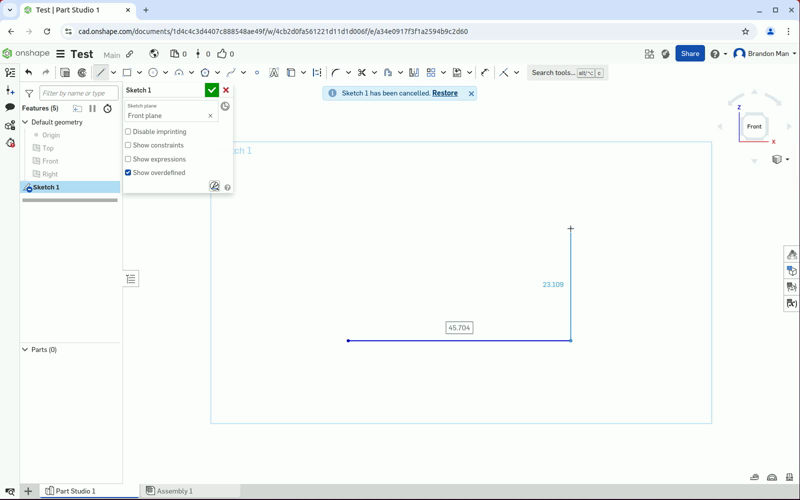
key_down(shift)
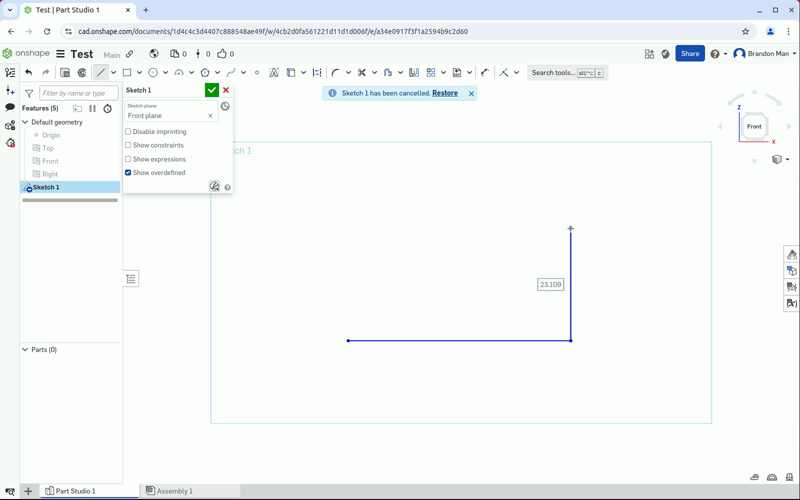
mouse_move(516, 284)
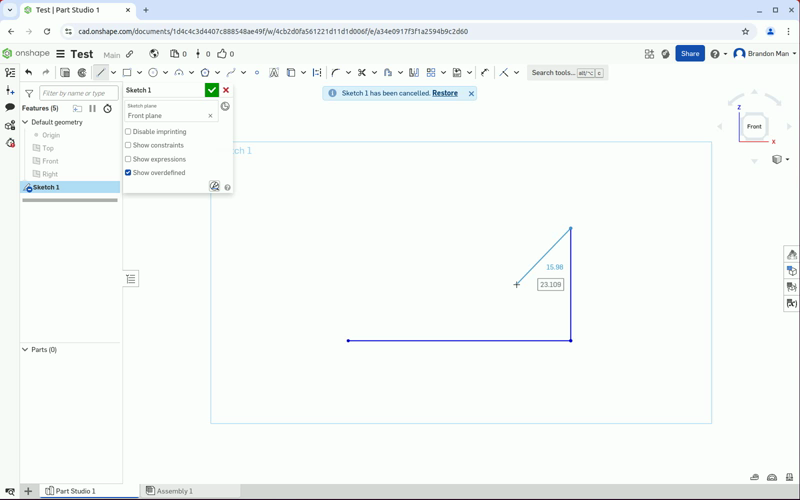
click(516, 284)
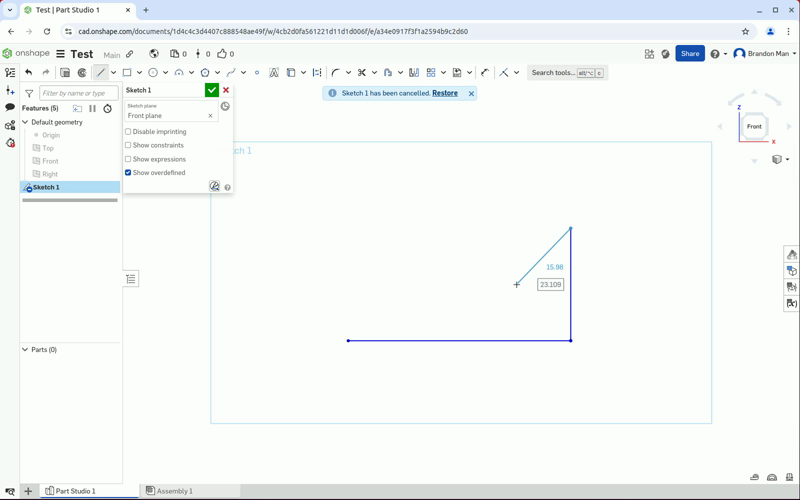
key_up(shift)
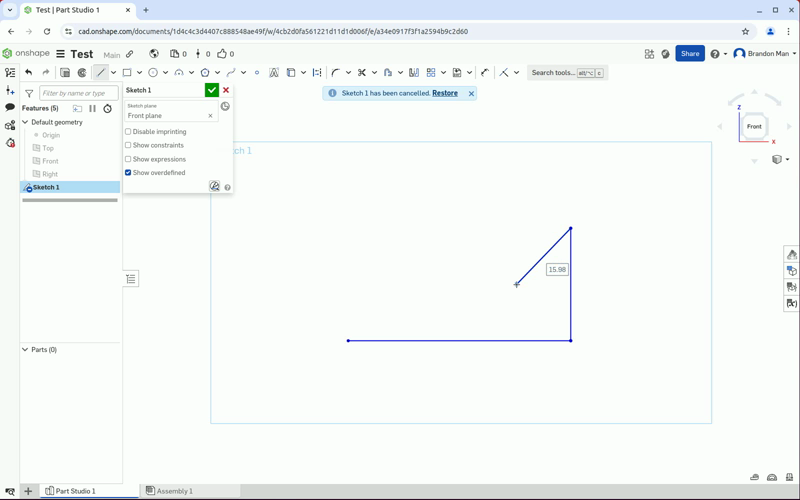
key_down(shift)
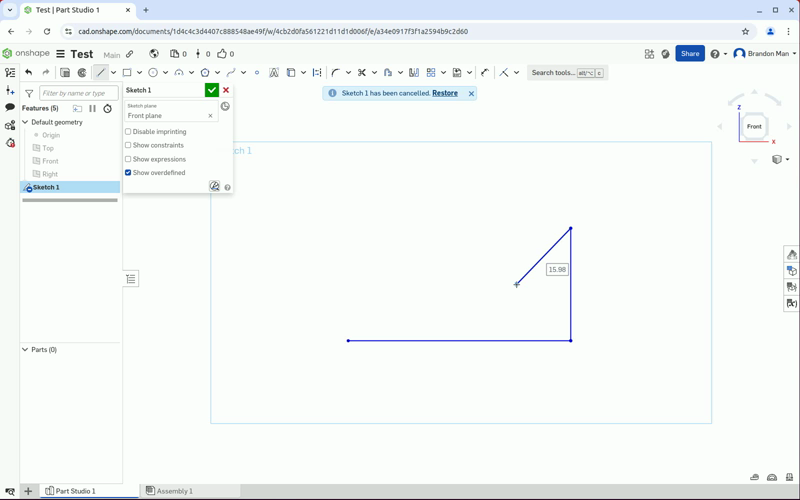
mouse_move(460, 227)
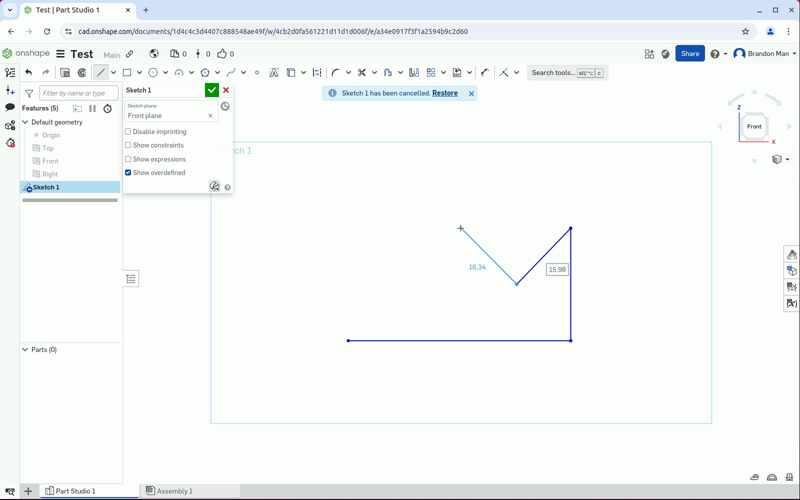
click(460, 227)
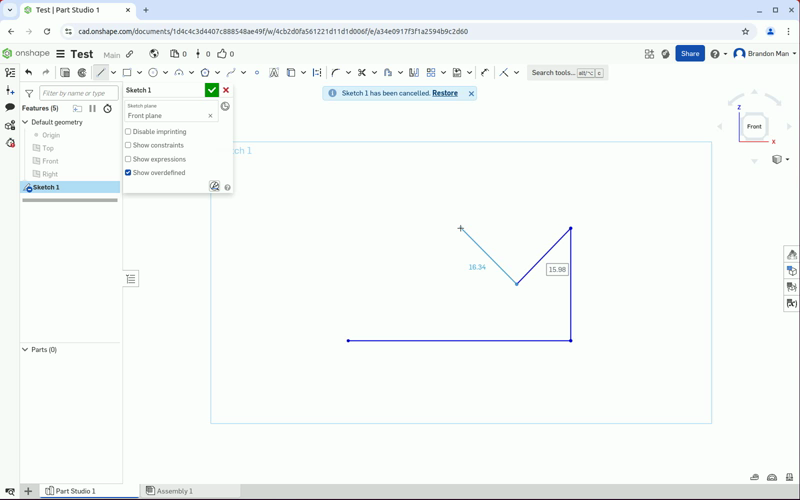
key_up(shift)
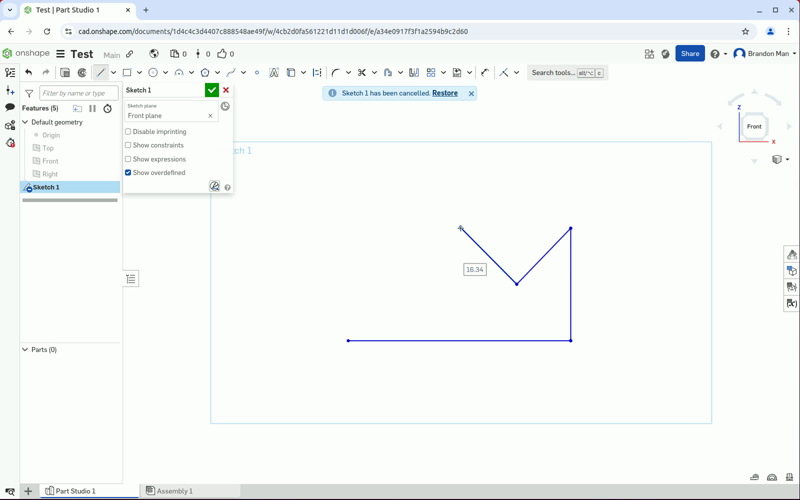
key_down(shift)
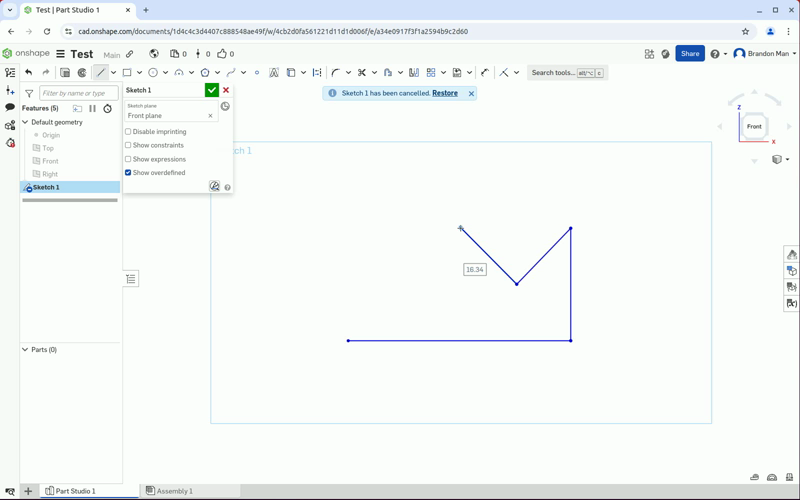
mouse_move(402, 284)
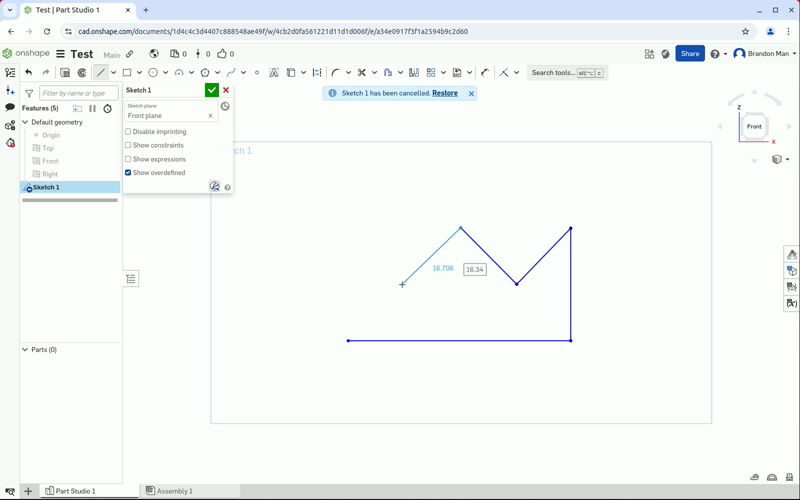
click(402, 284)
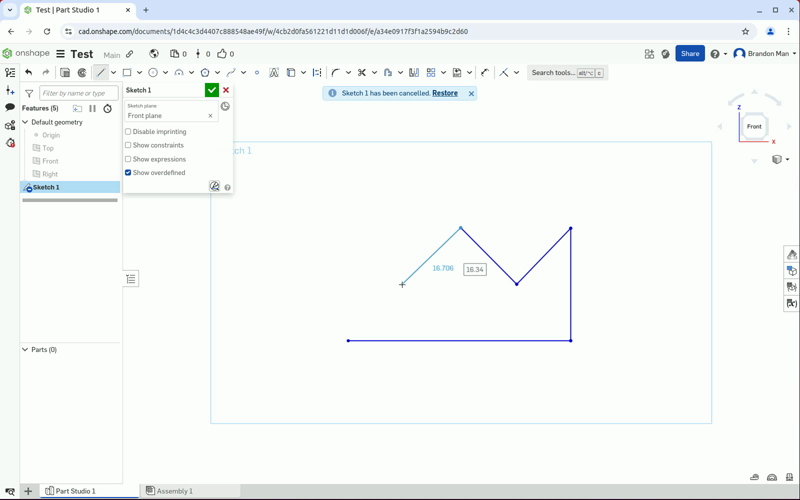
key_up(shift)
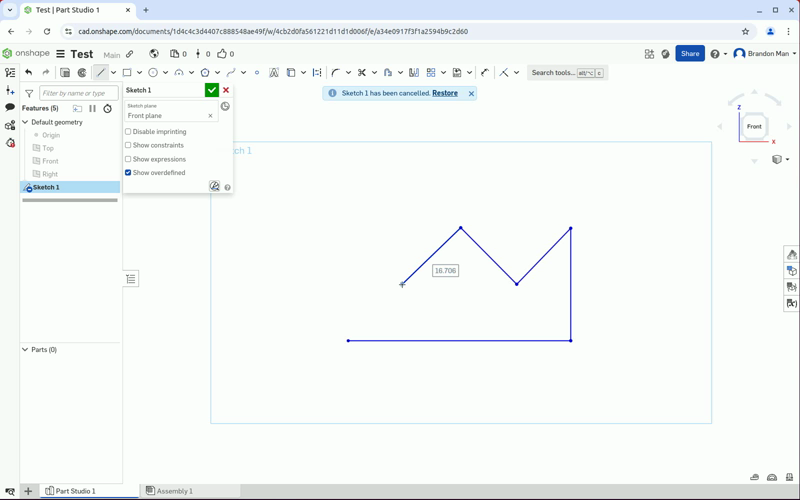
key_down(shift)
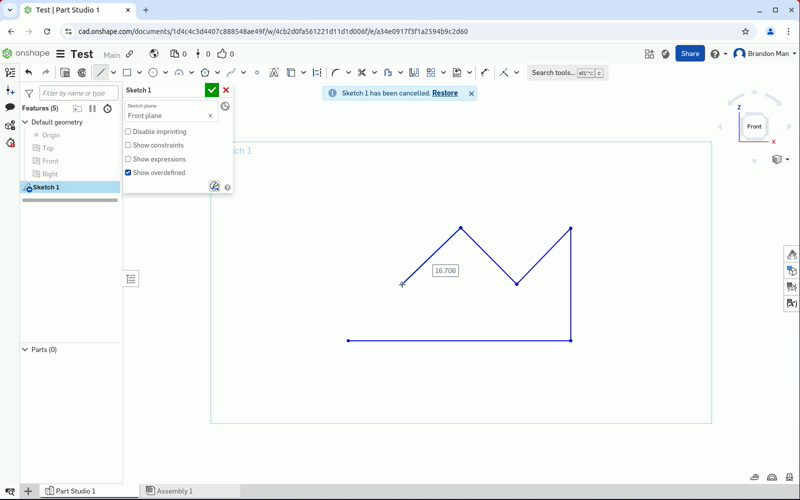
mouse_move(348, 227)
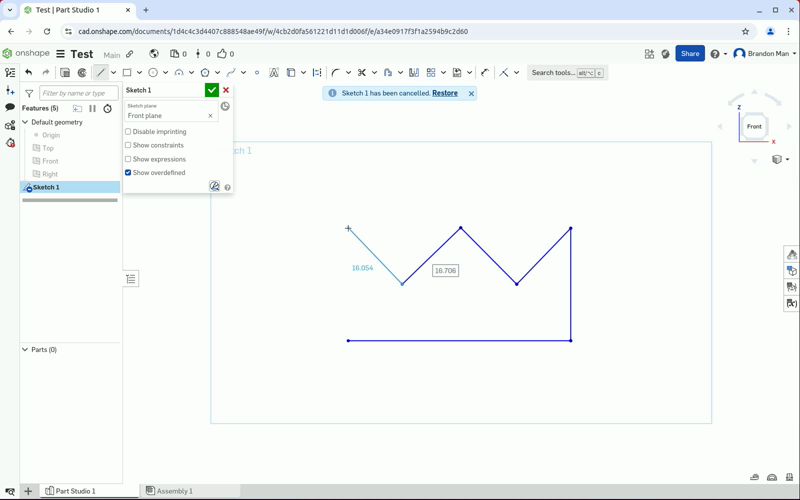
click(348, 227)
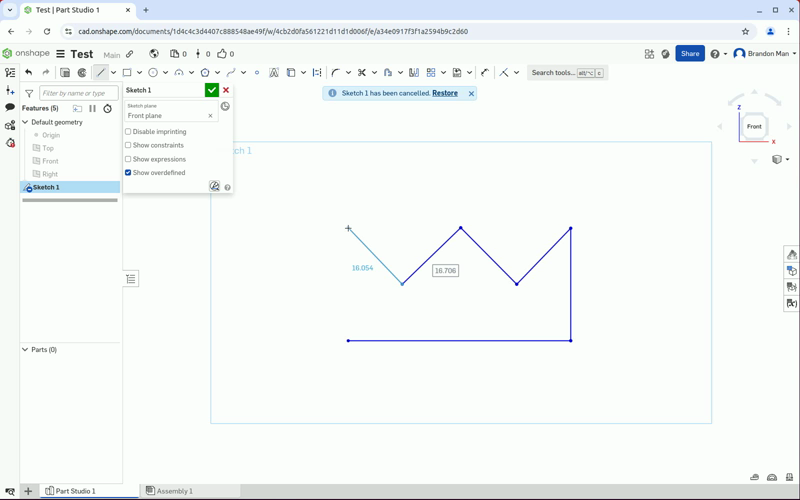
key_up(shift)
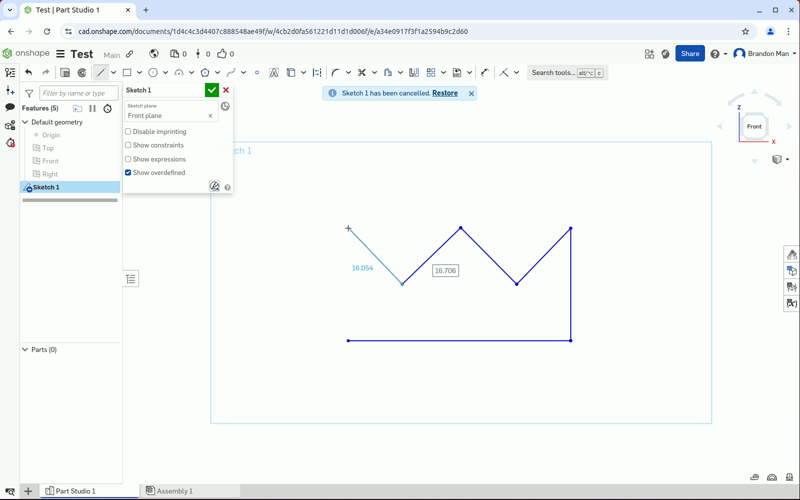
key_down(shift)
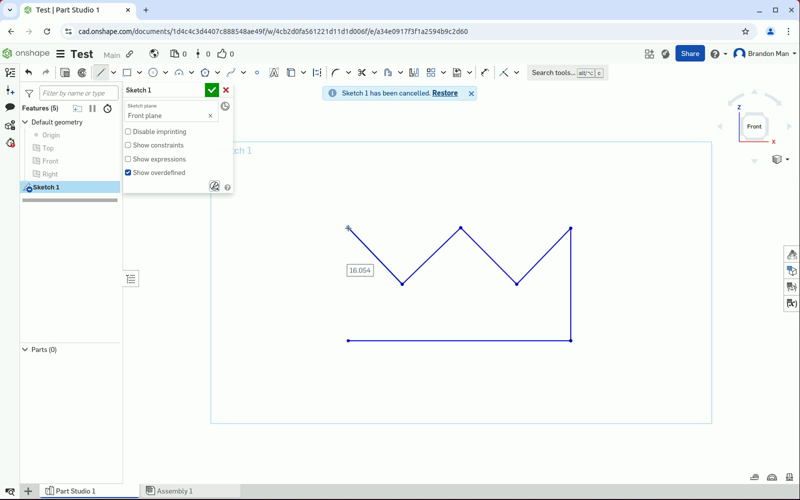
mouse_move(348, 340)
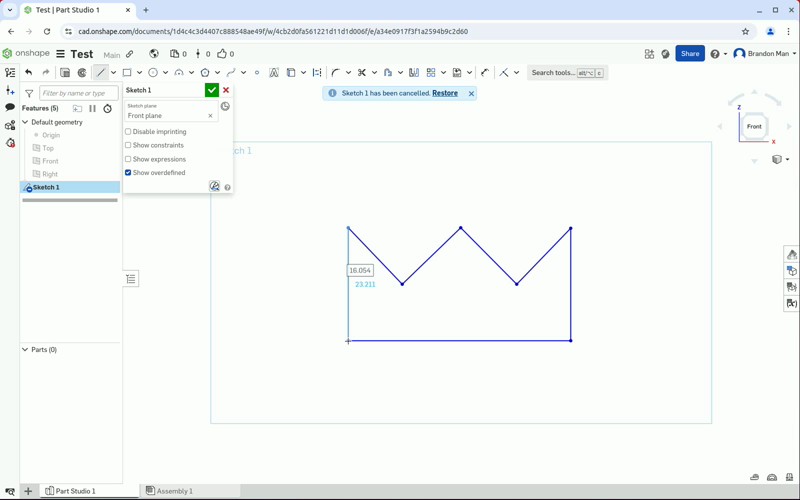
key_up(shift)
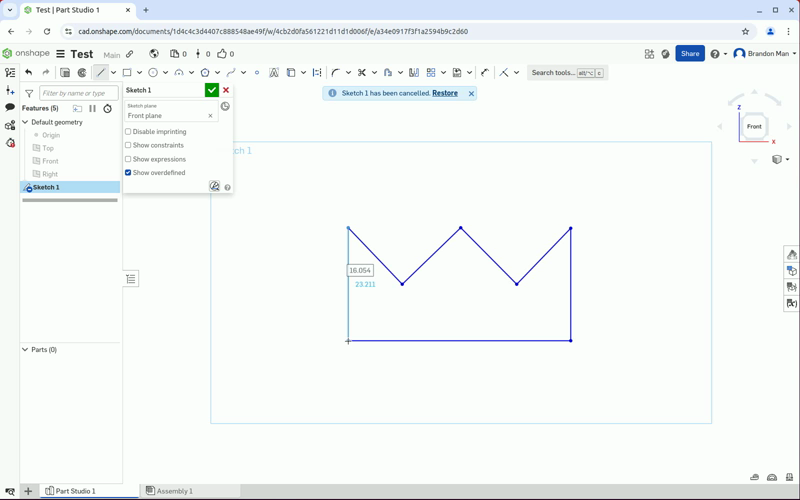
click(348, 340)
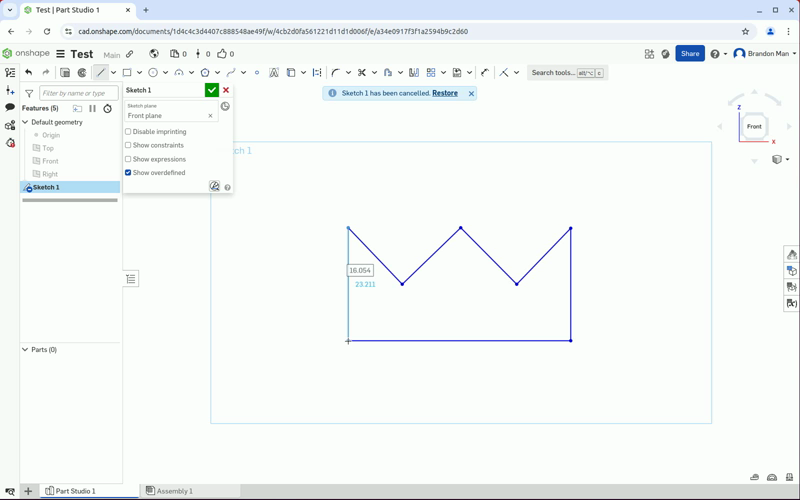
key(esc)
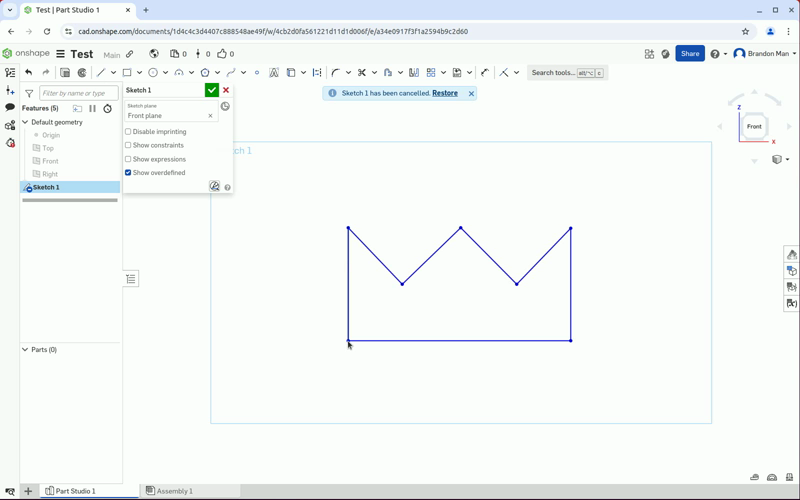
mouse_move(371, 294)
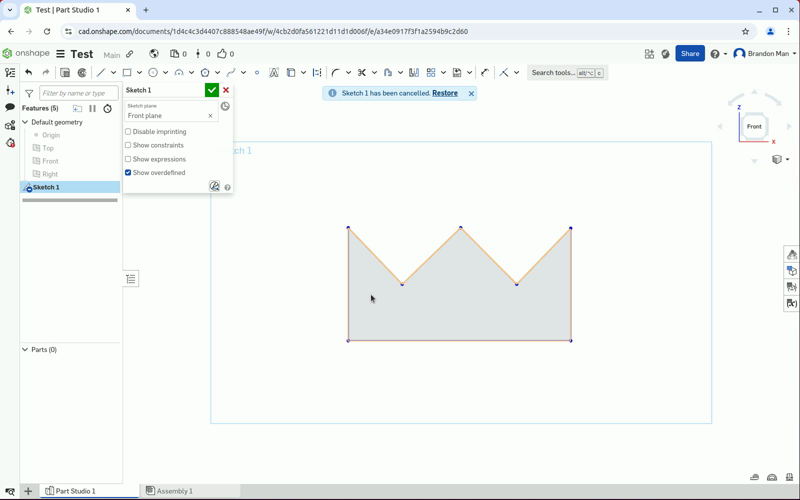
click(371, 294)
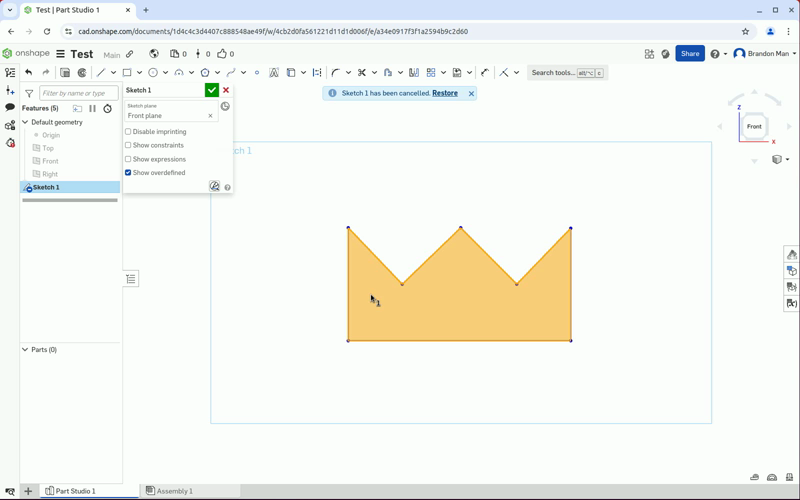
mouse_move(73, 352)
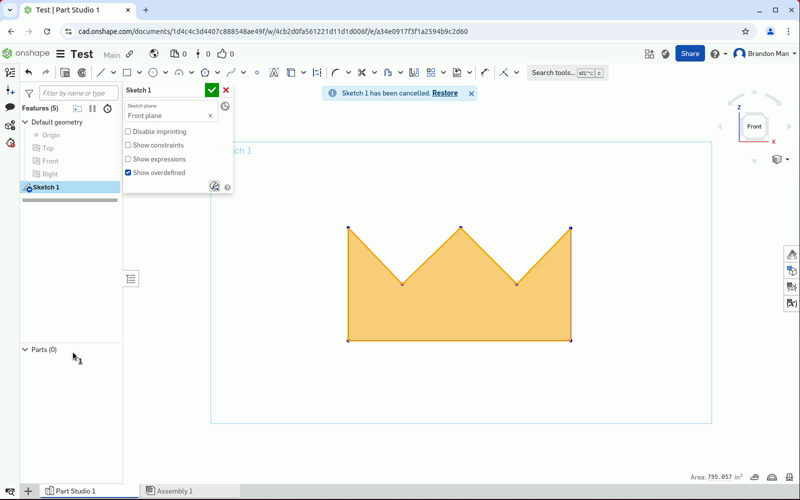
key(shift+y)
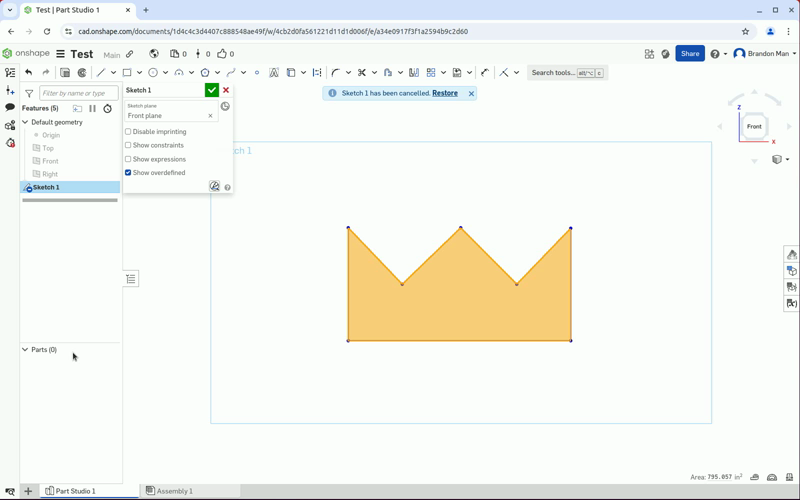
key(shift+e)
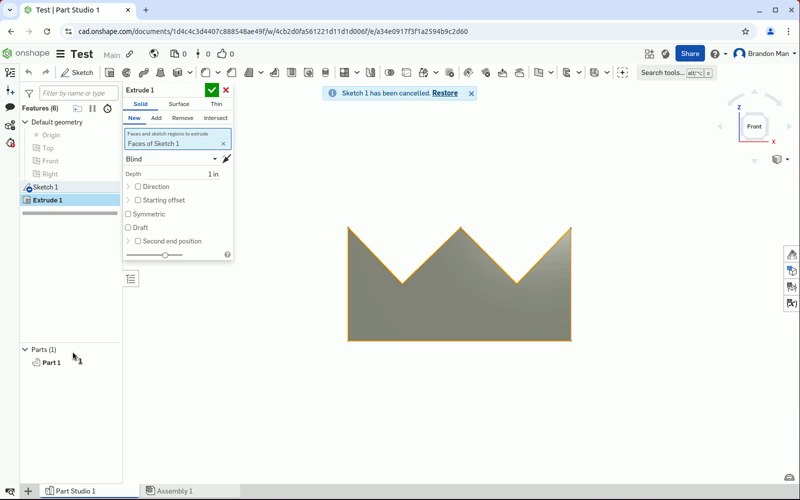
mouse_move(143, 106)
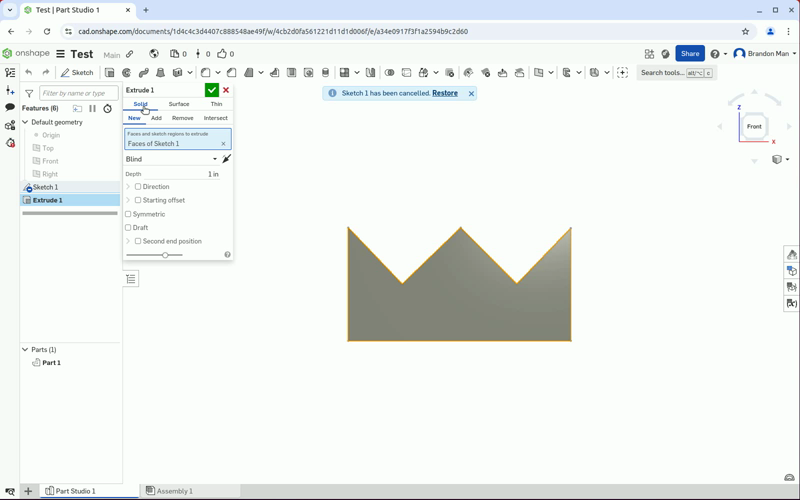
click(143, 106)
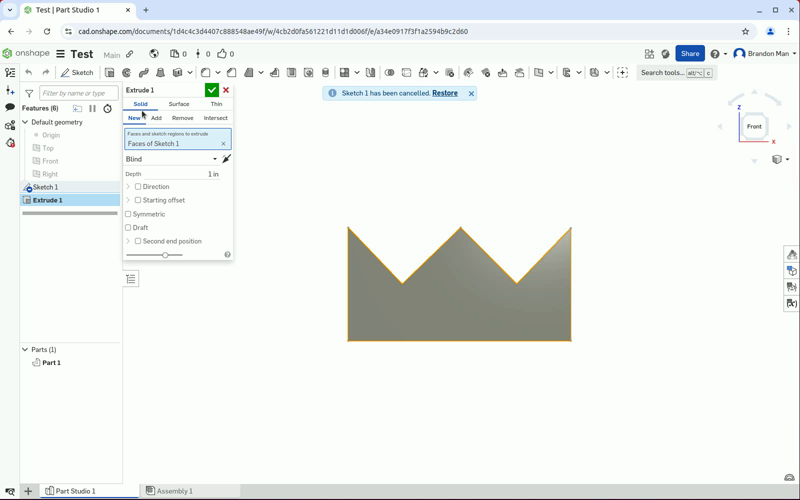
mouse_move(137, 120)
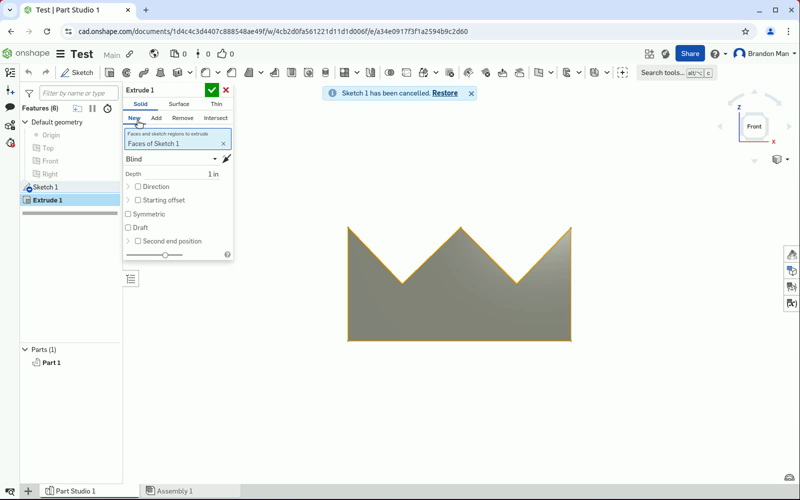
click(137, 120)
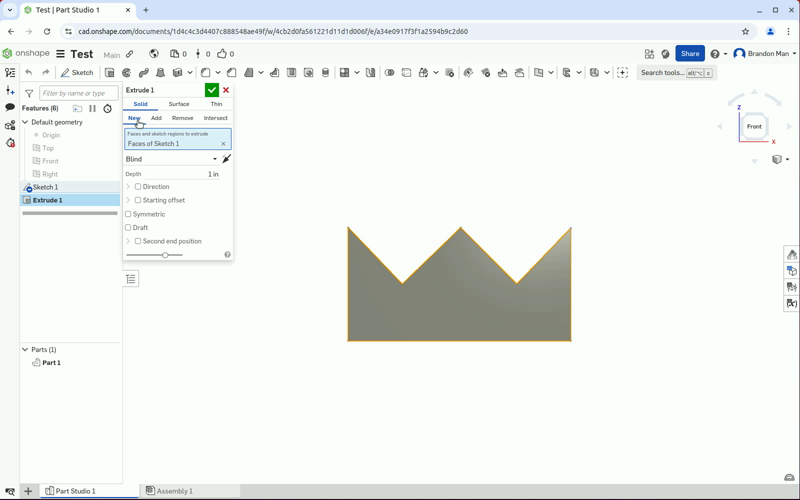
key(tab, 4)
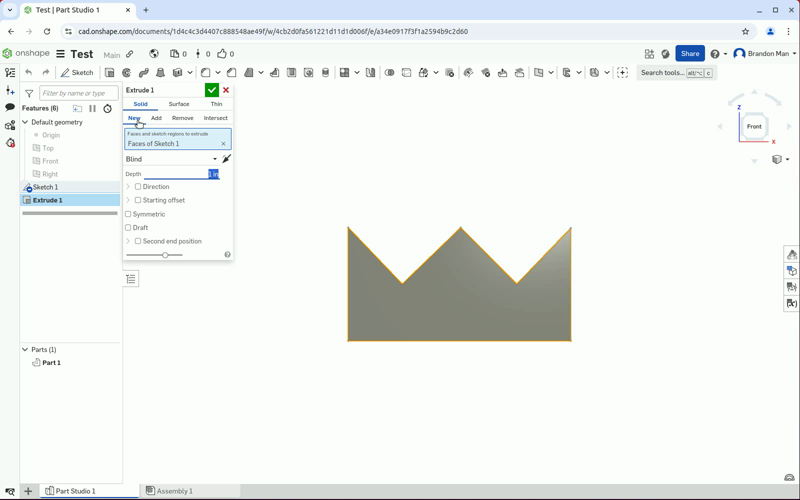
text(14.683)
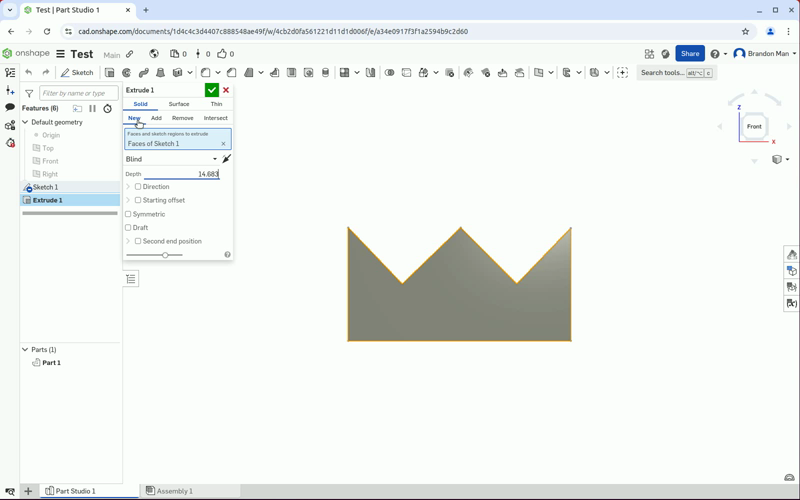
key(enter)
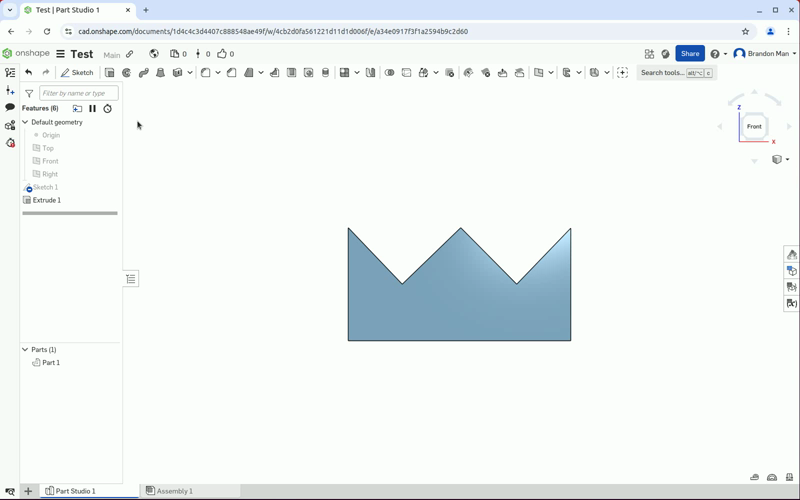
key(shift+h)
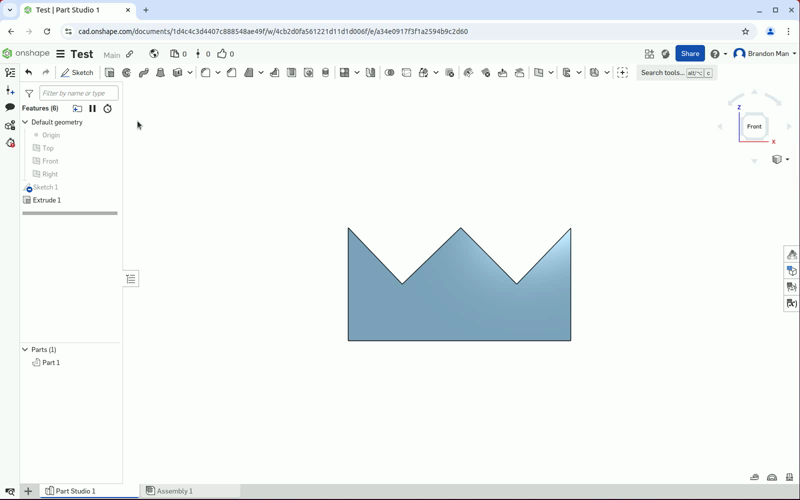
key(shift+h)
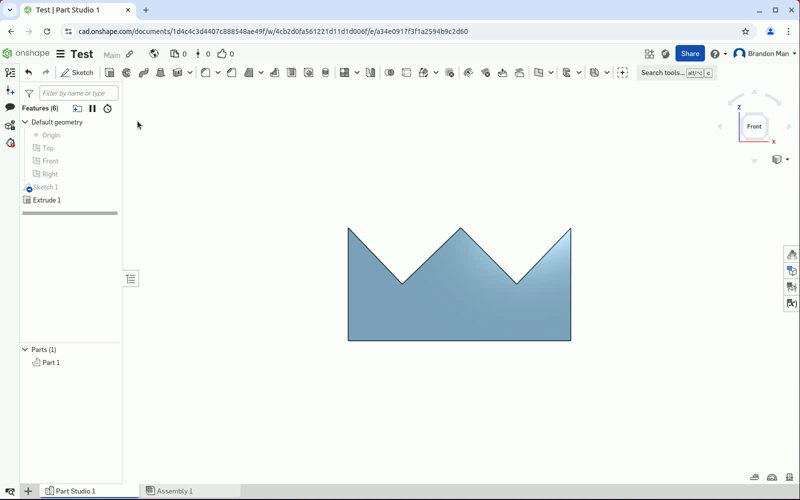
mouse_move(73, 189)
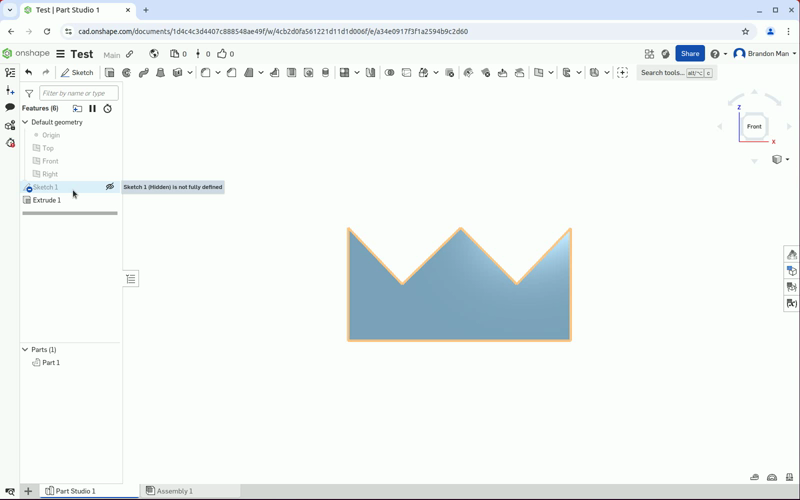
click(73, 189)
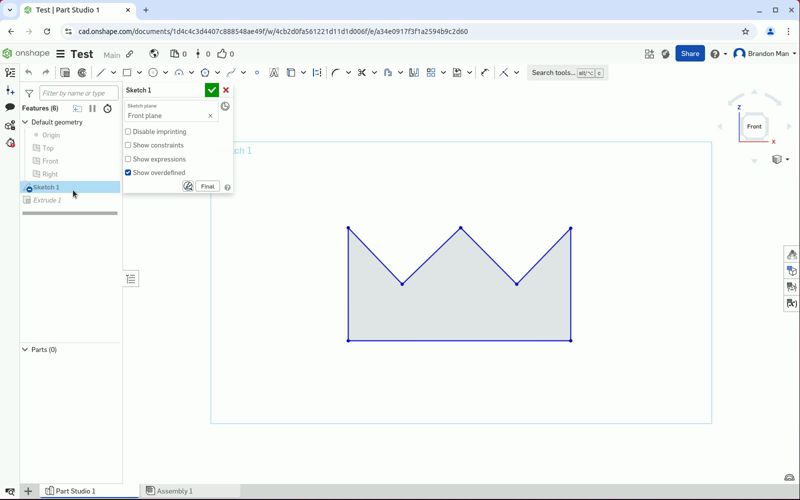
mouse_move(229, 92)
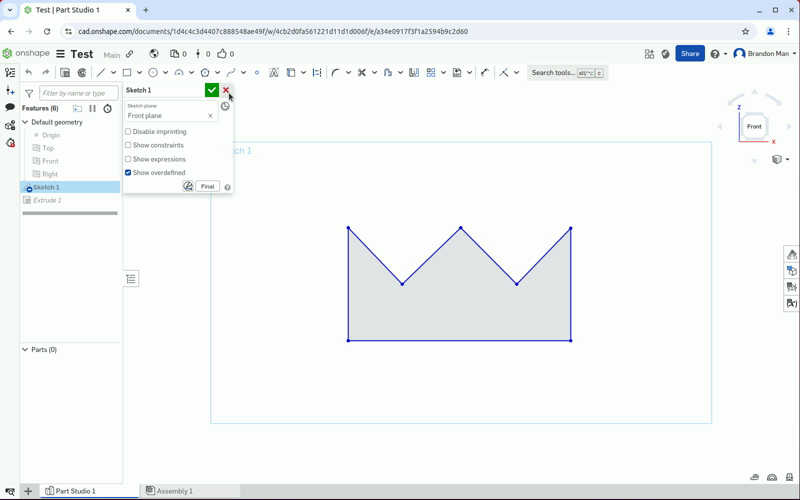
click(229, 92)
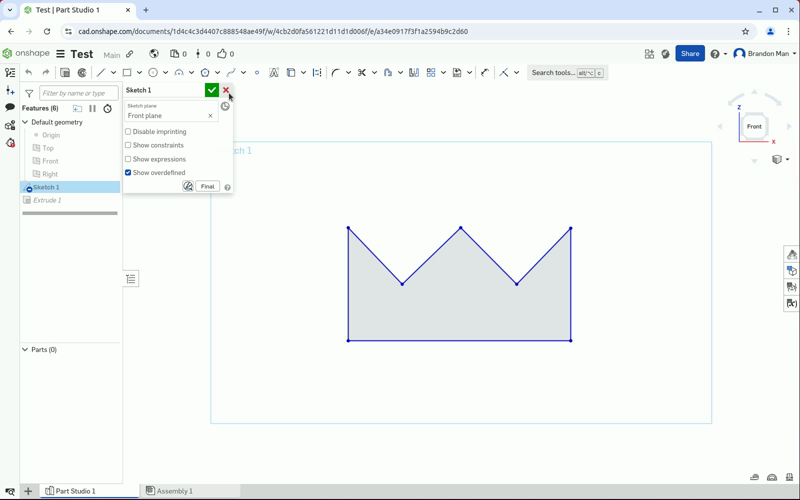
key(shift+s)
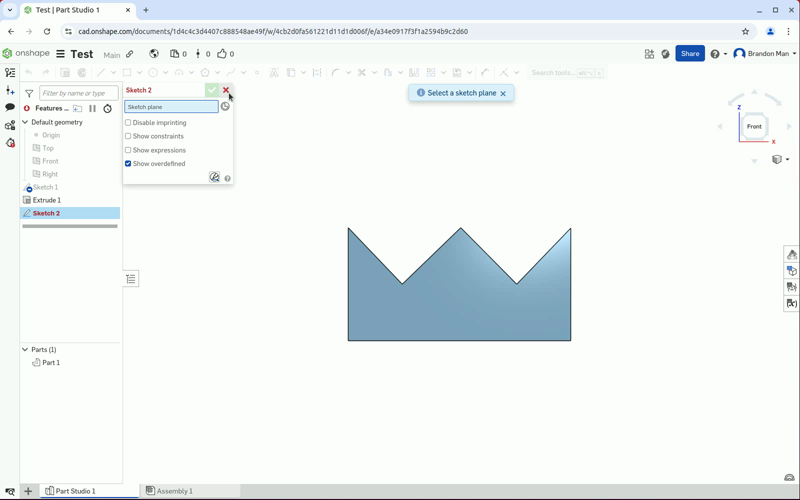
mouse_move(73, 163)
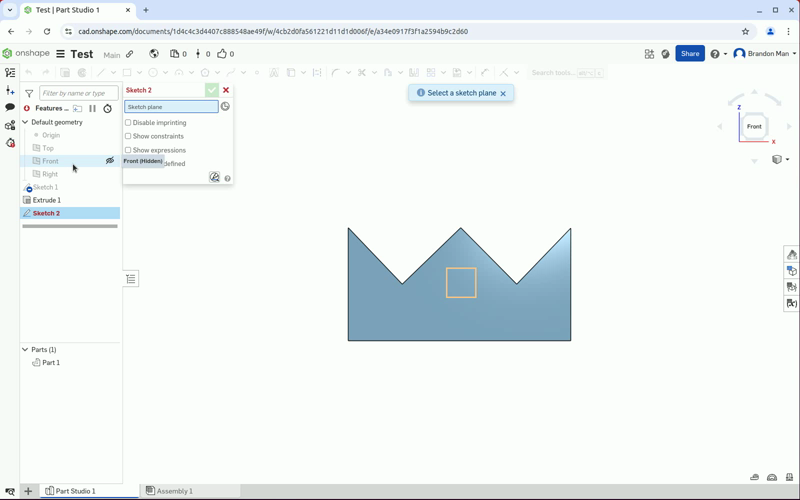
click(73, 163)
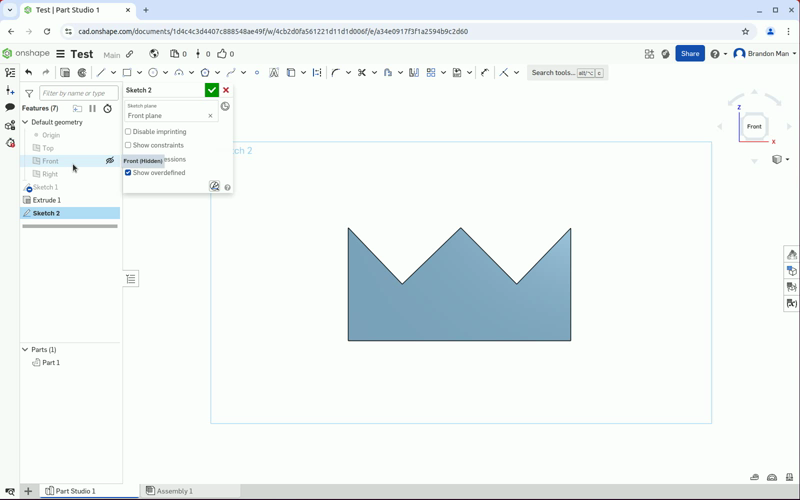
mouse_move(73, 352)
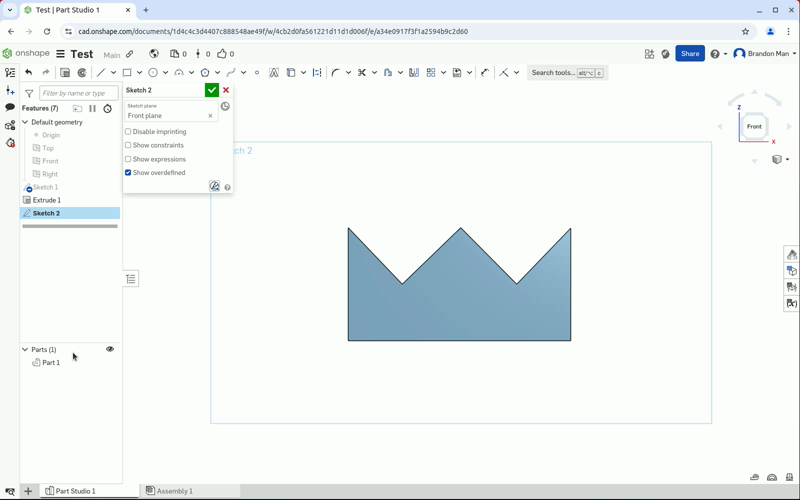
key(y)
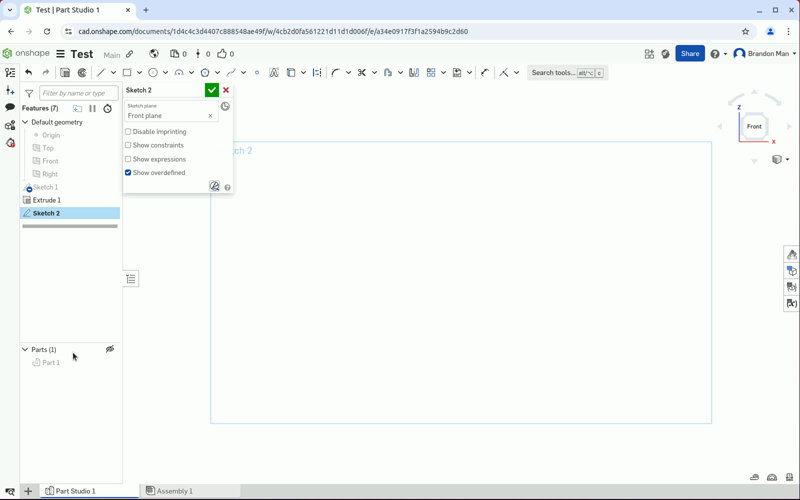
key(l)
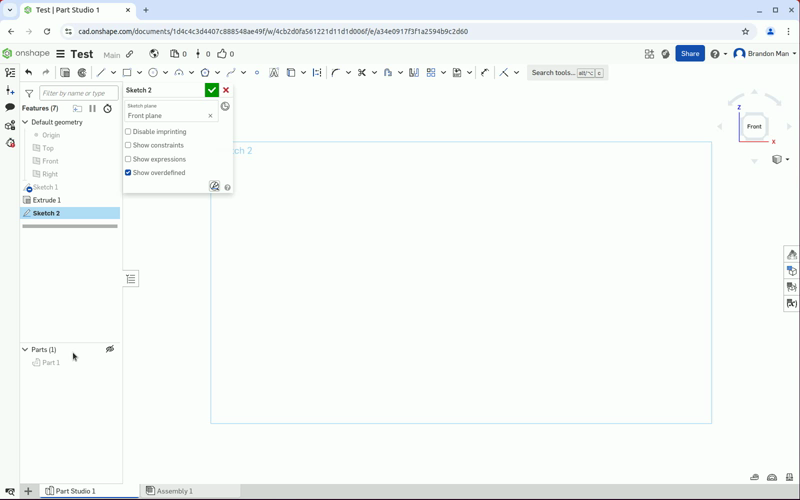
key_down(shift)
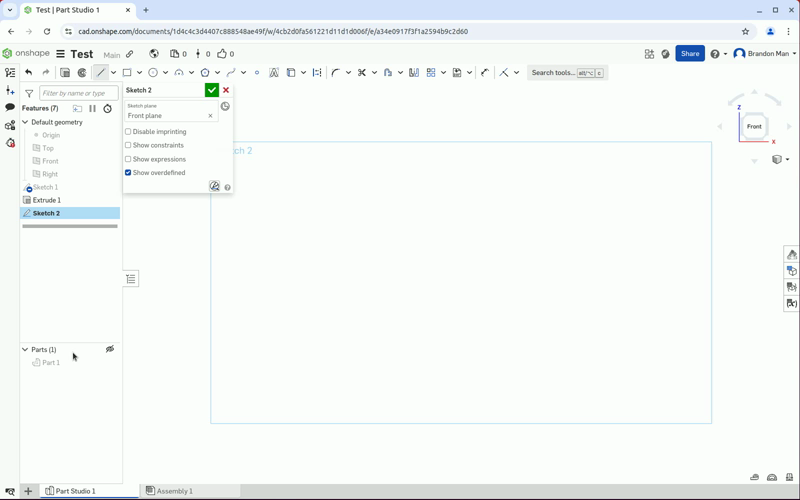
mouse_move(352, 335)
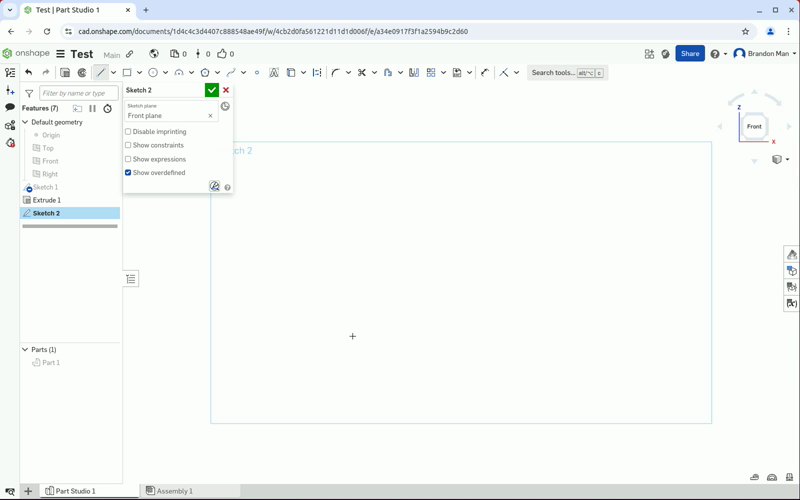
click(352, 335)
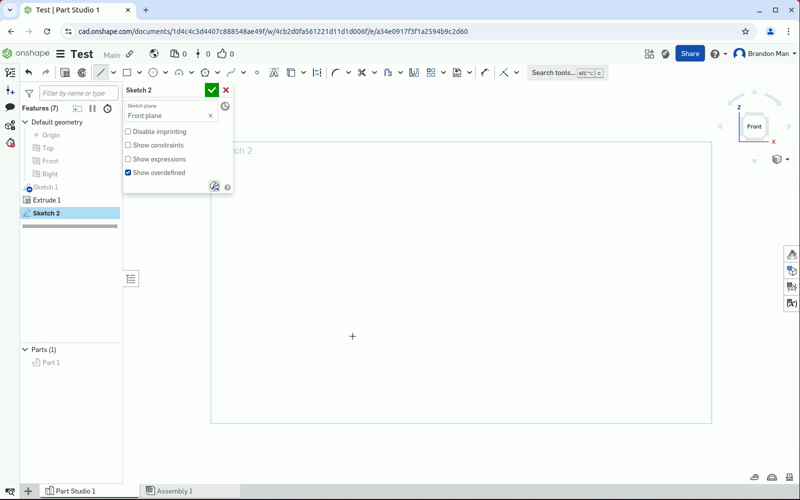
key_up(shift)
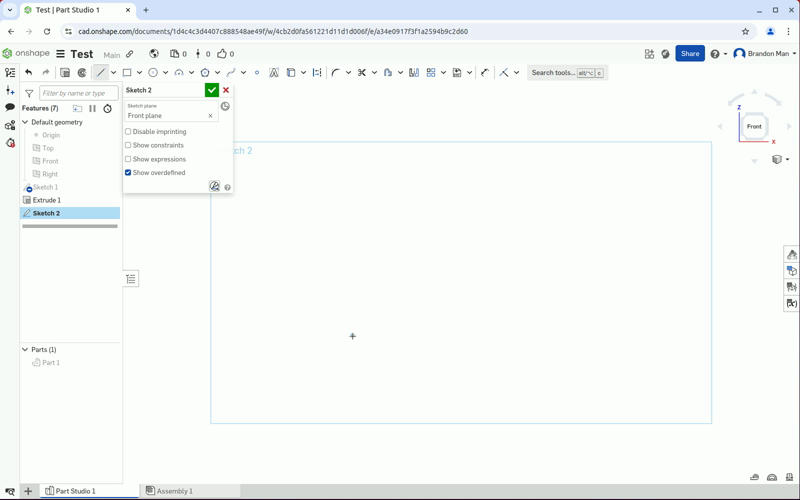
key_down(shift)
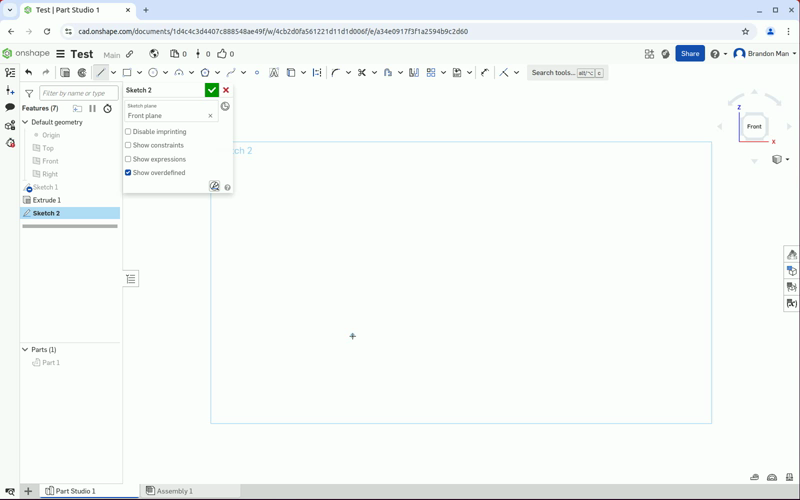
mouse_move(567, 335)
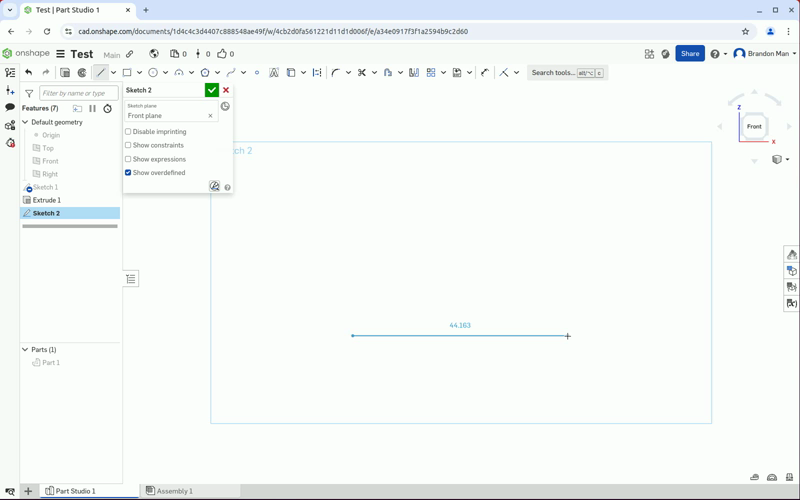
click(567, 335)
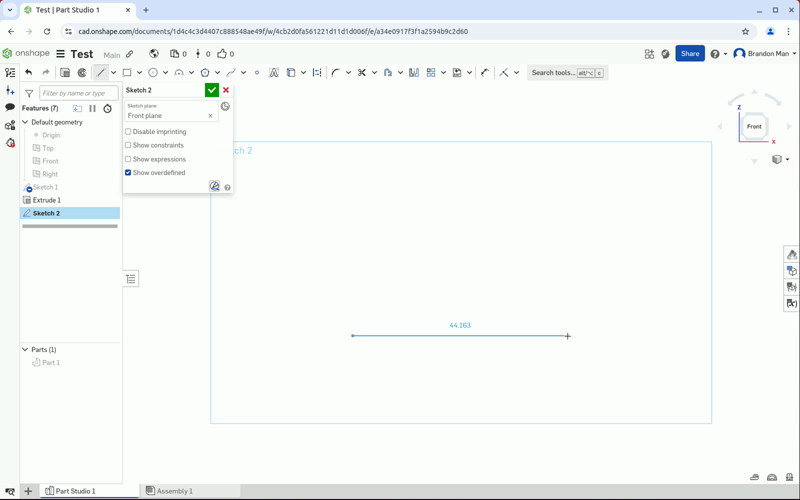
key_up(shift)
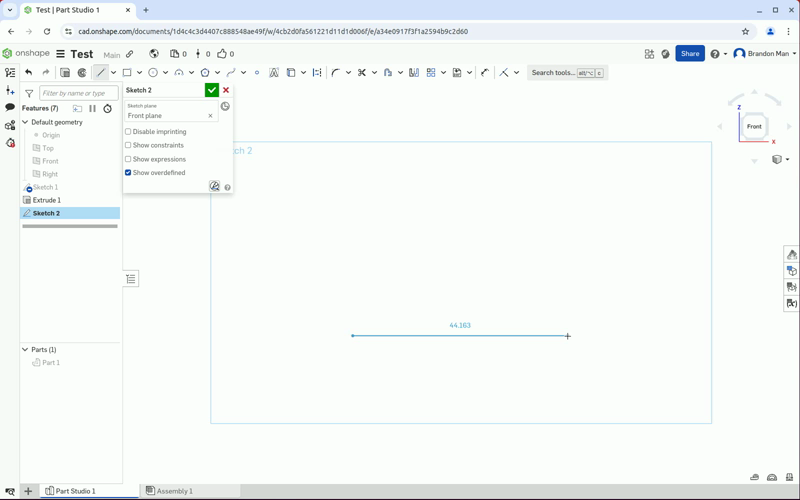
key_down(shift)
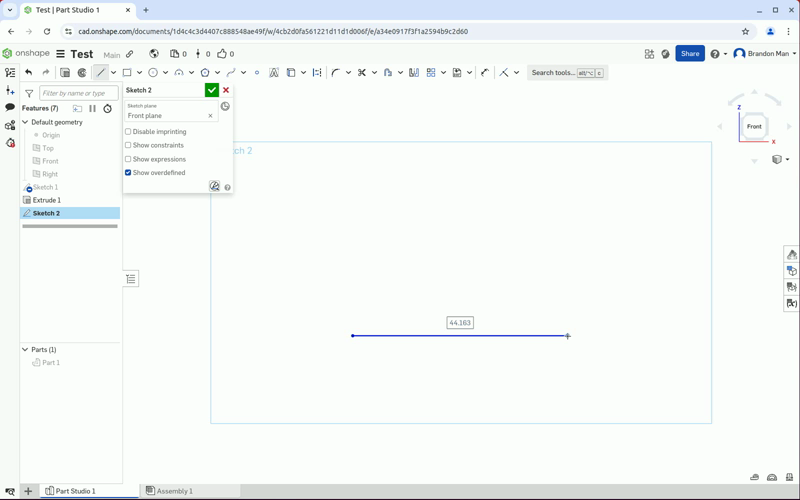
mouse_move(567, 240)
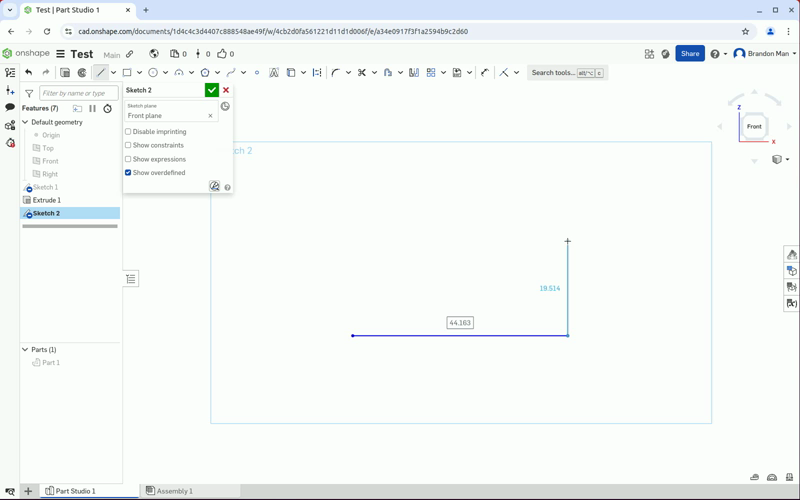
click(567, 240)
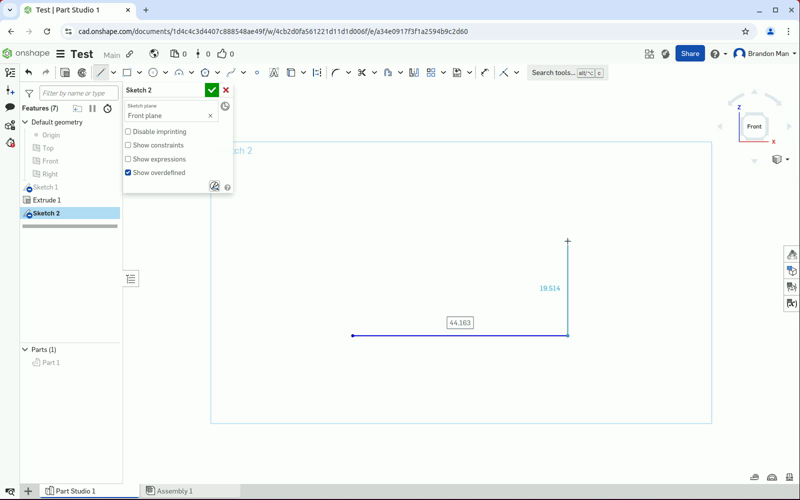
key_up(shift)
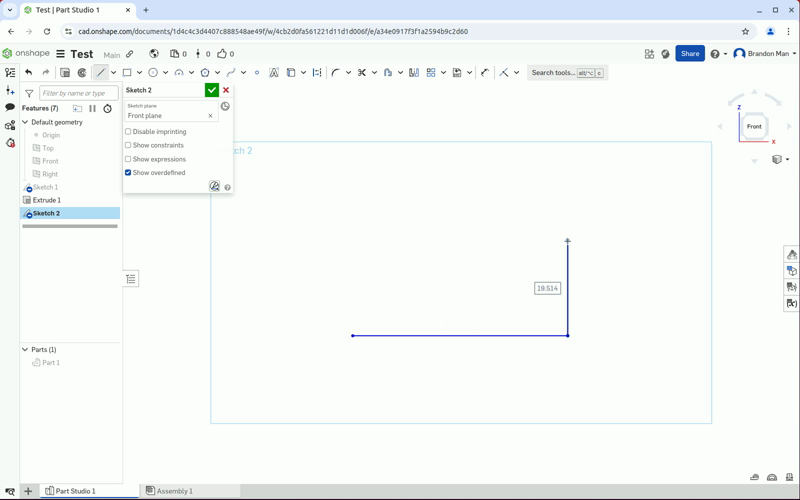
key_down(shift)
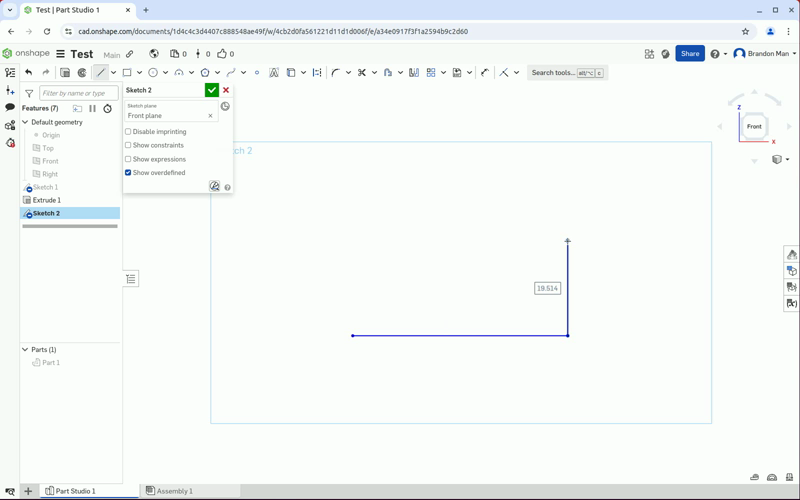
mouse_move(517, 288)
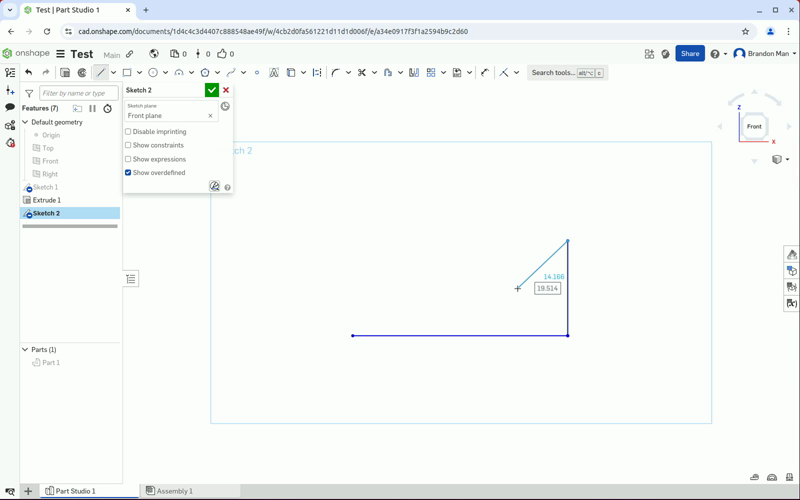
click(517, 288)
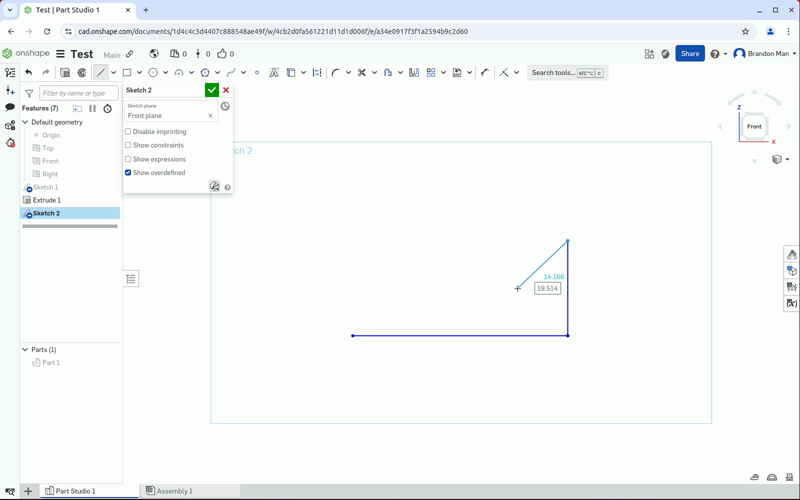
key_up(shift)
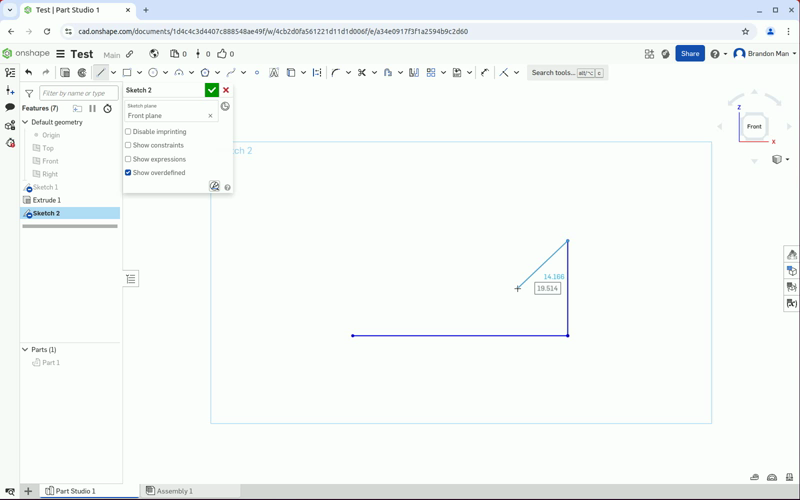
key_down(shift)
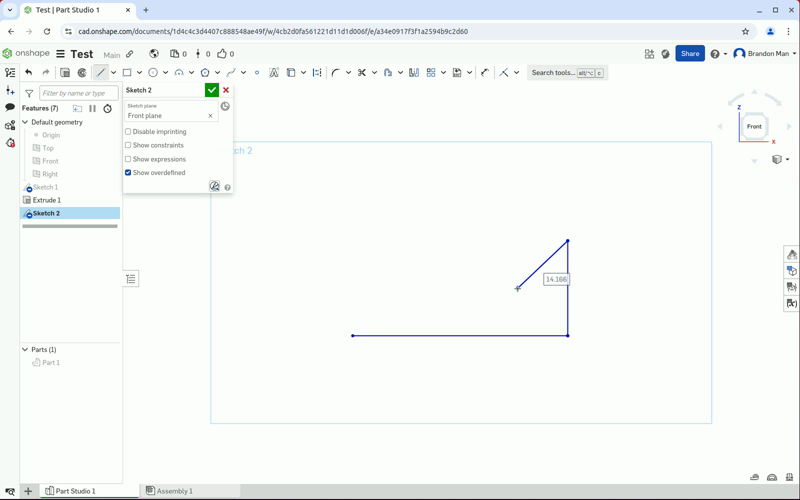
mouse_move(461, 234)
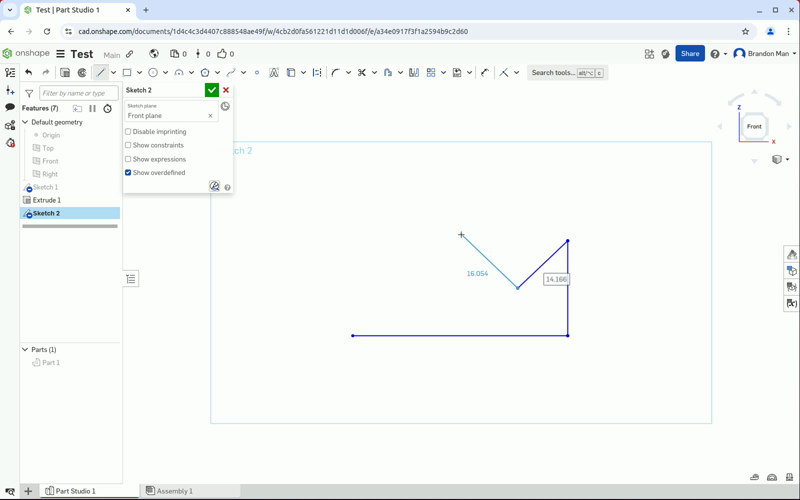
click(461, 234)
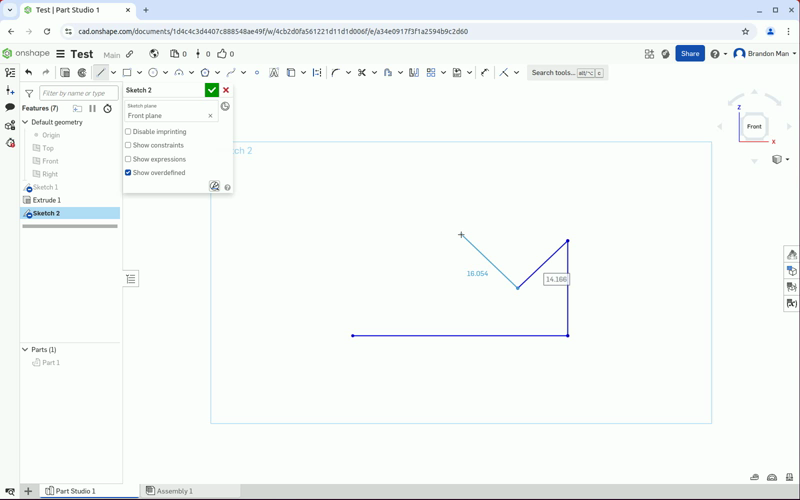
key_up(shift)
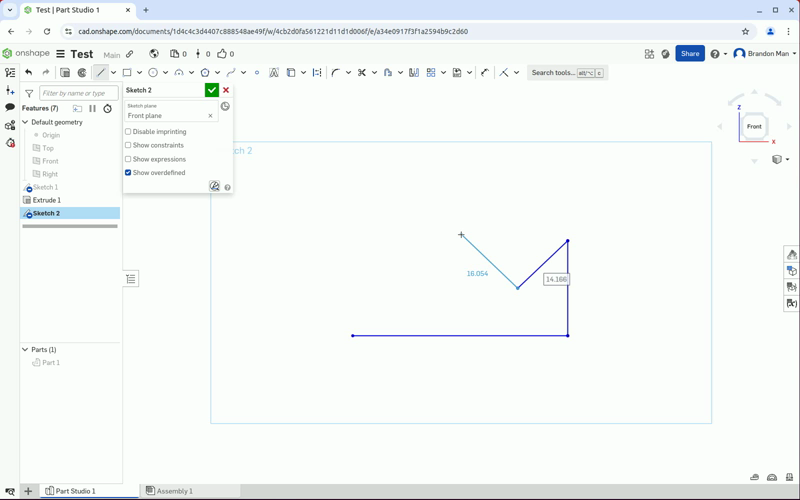
key_down(shift)
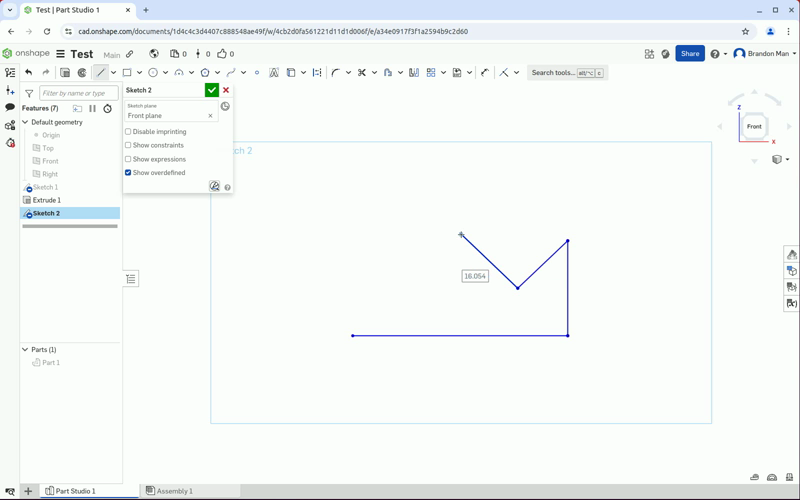
mouse_move(402, 288)
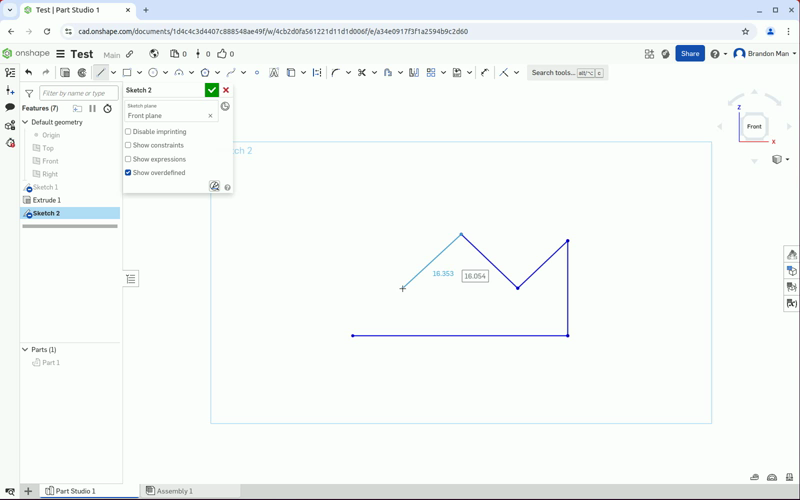
click(402, 288)
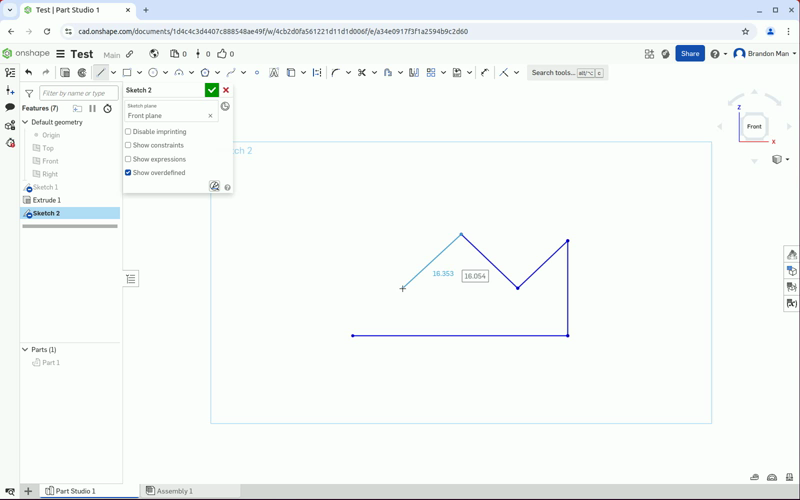
key_up(shift)
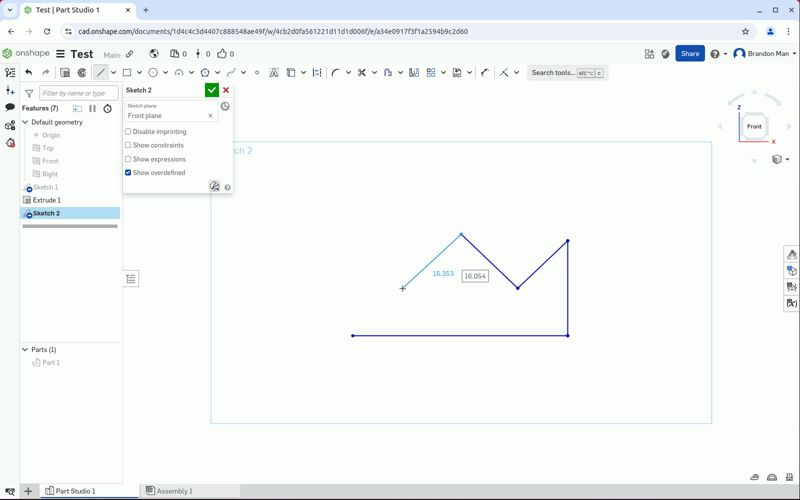
key_down(shift)
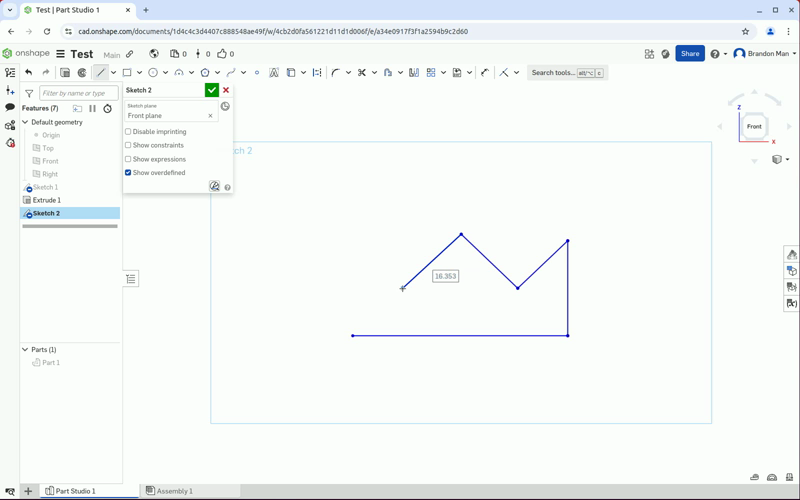
mouse_move(352, 238)
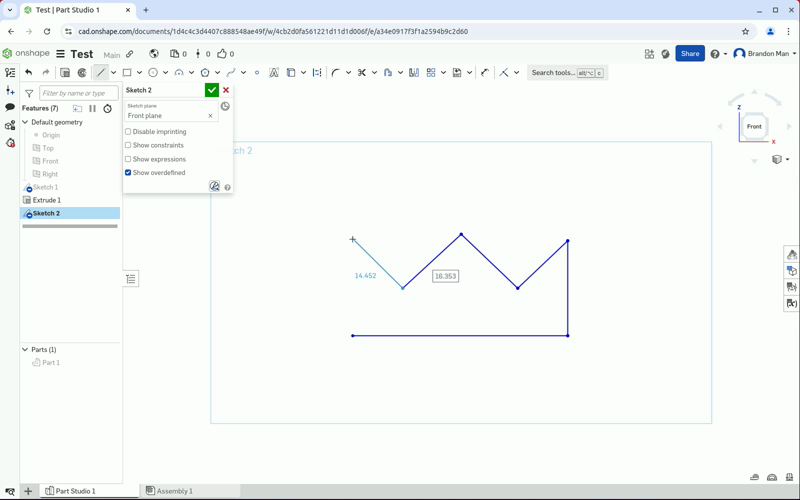
click(352, 238)
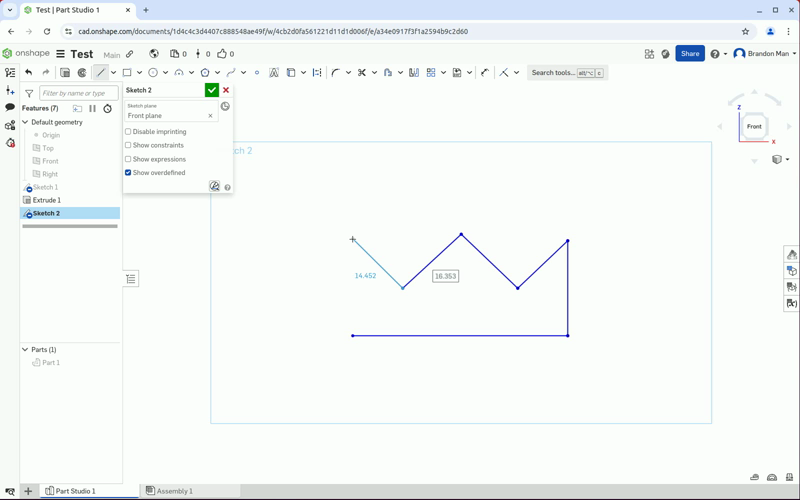
key_up(shift)
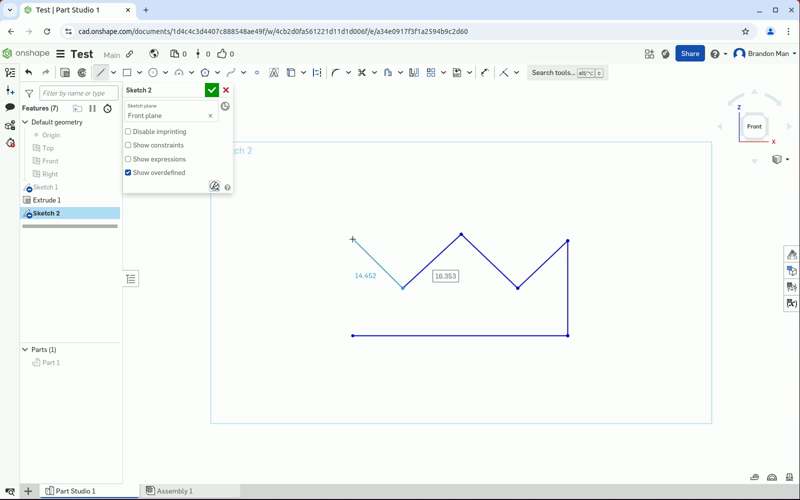
key_down(shift)
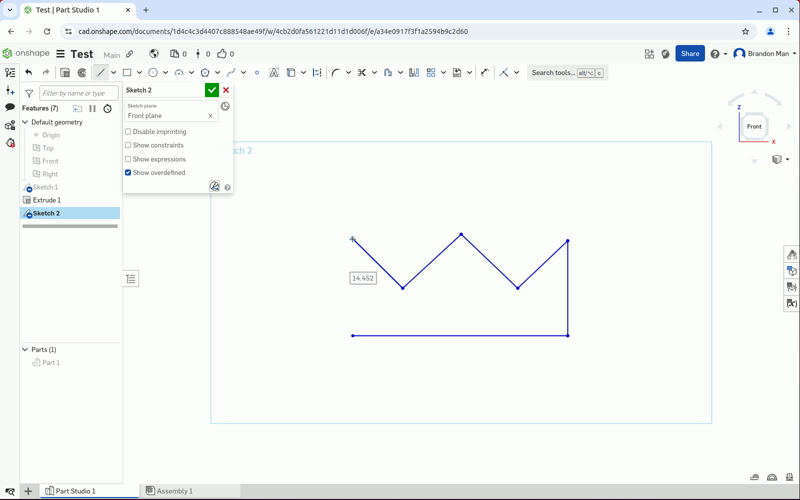
mouse_move(352, 335)
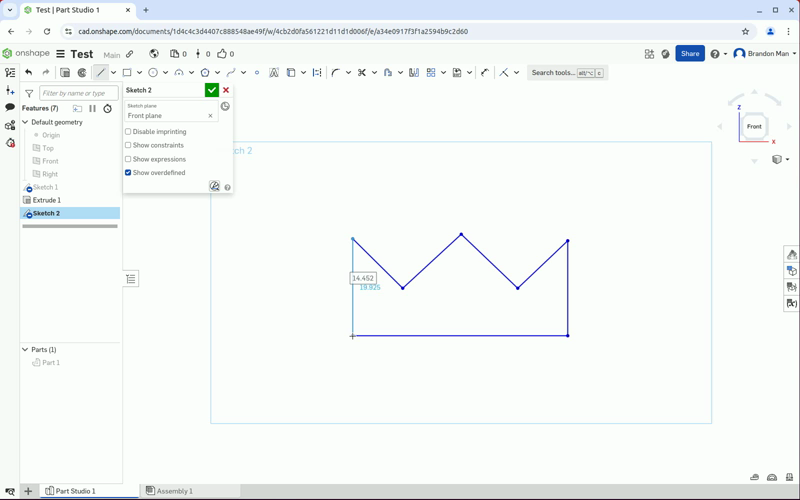
key_up(shift)
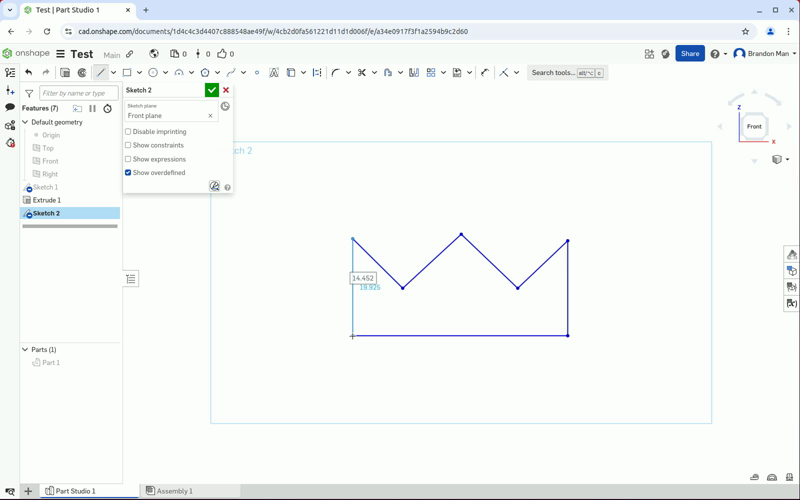
click(352, 335)
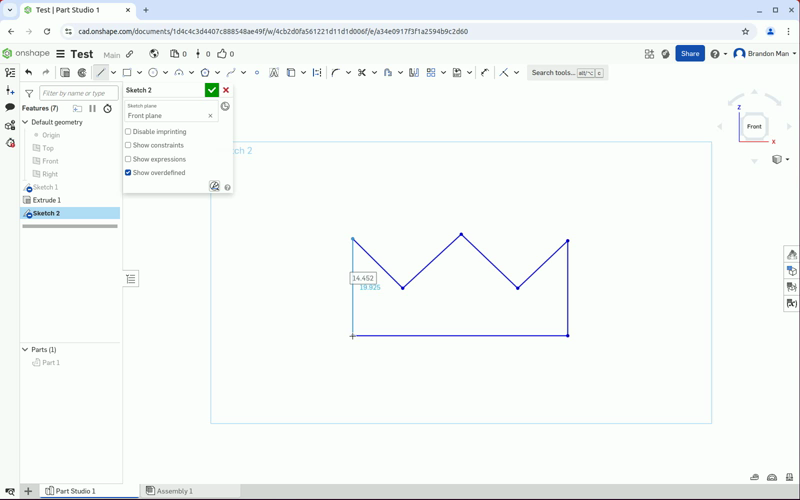
key(esc)
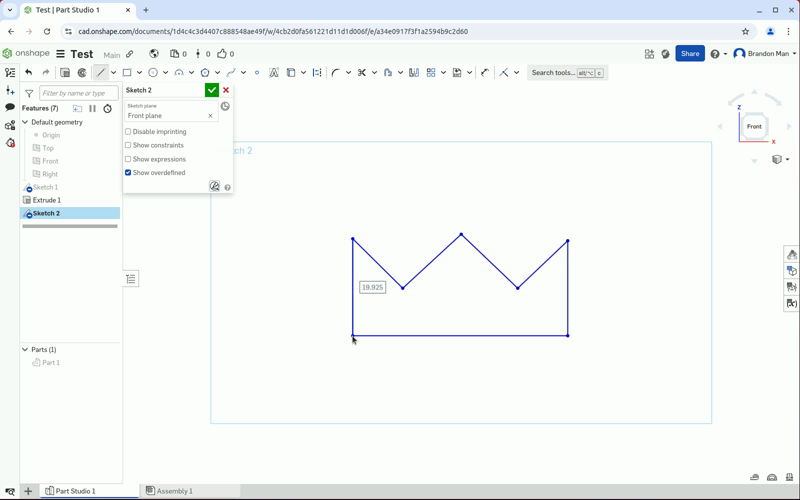
mouse_move(427, 283)
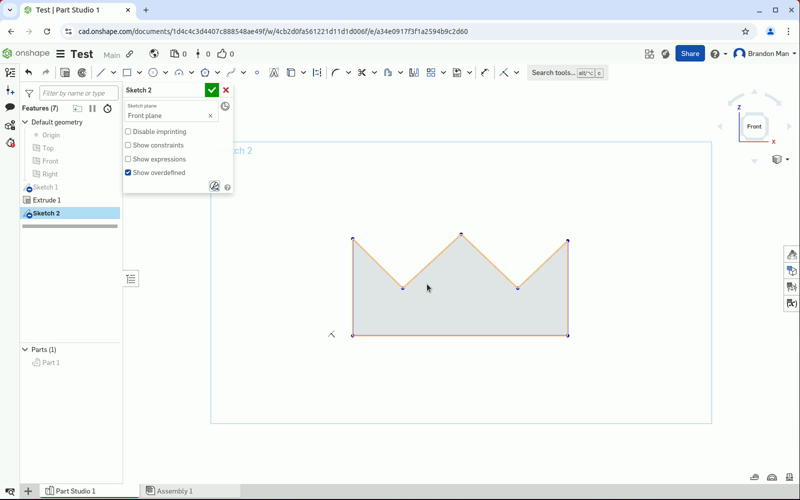
click(427, 283)
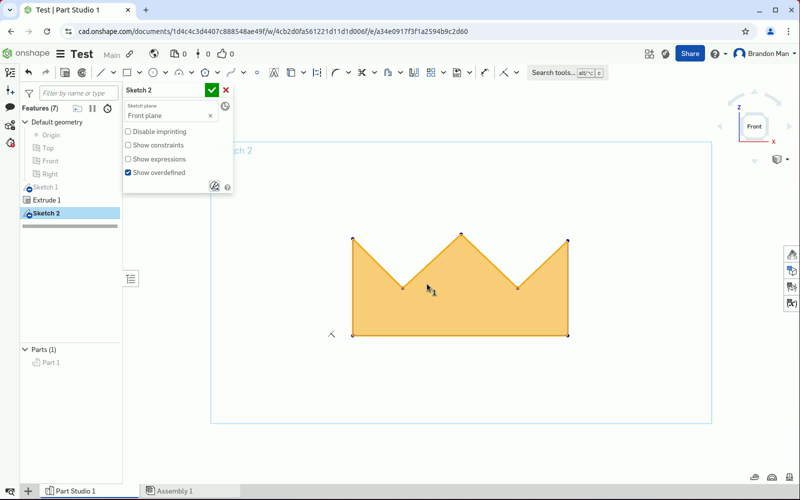
mouse_move(73, 352)
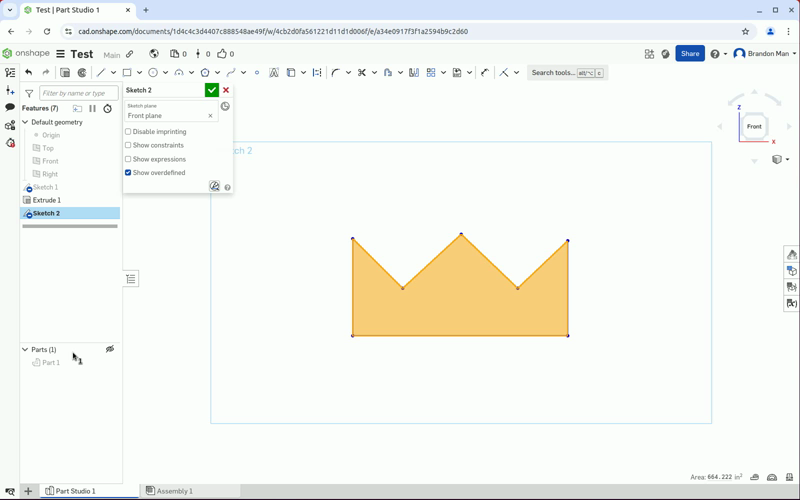
key(shift+y)
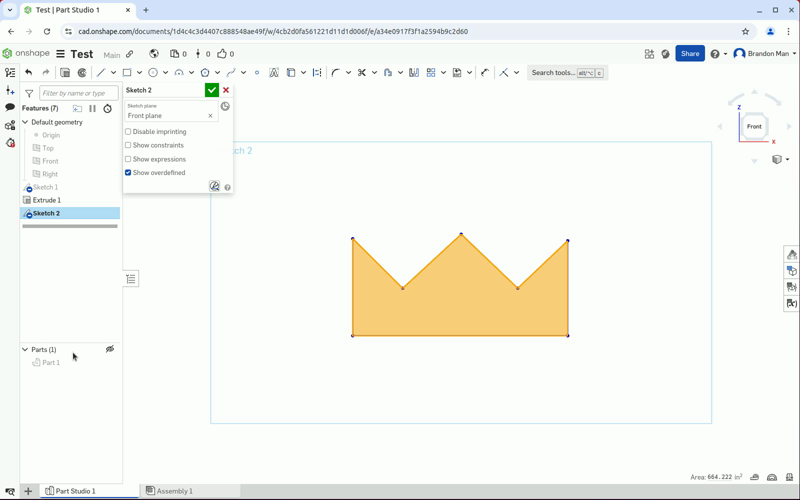
key(shift+e)
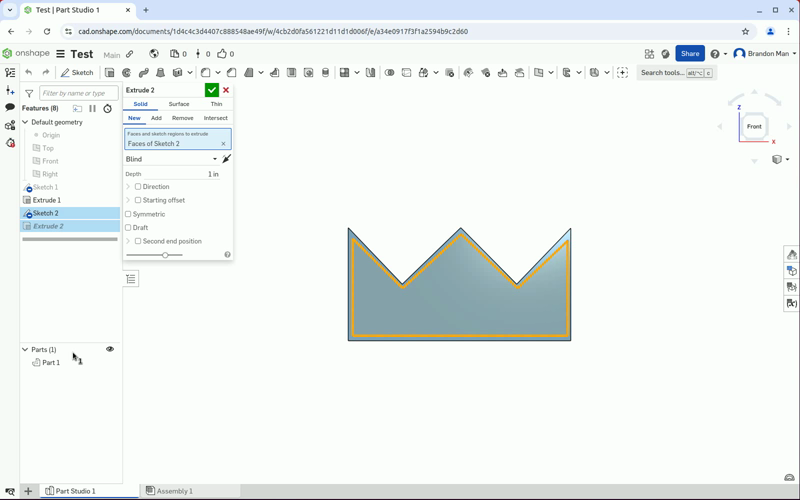
mouse_move(143, 106)
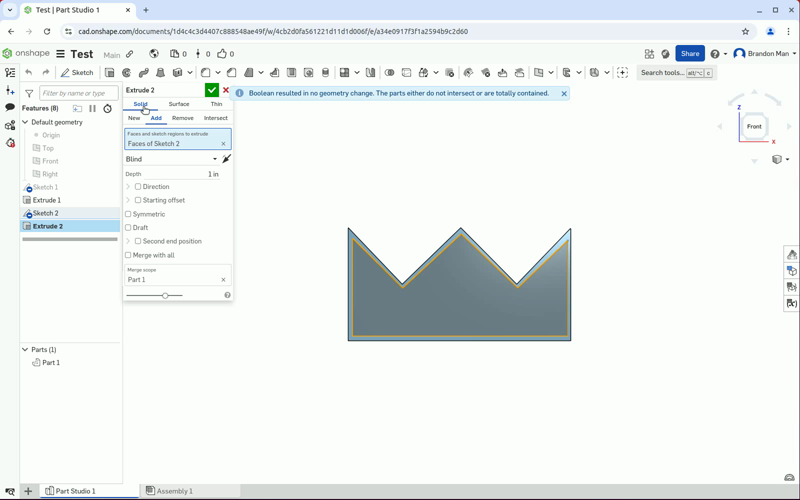
click(143, 106)
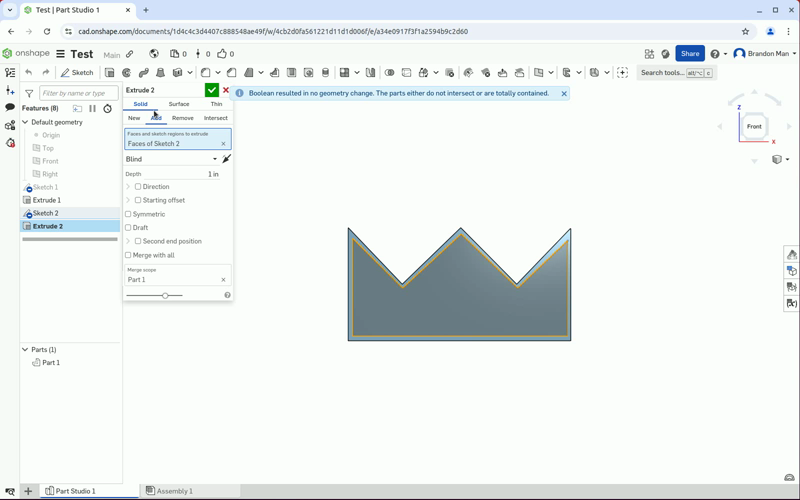
mouse_move(186, 120)
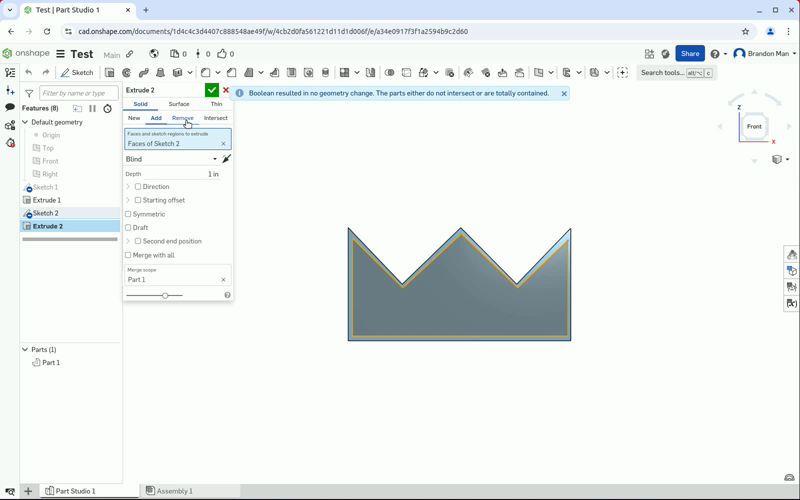
click(186, 120)
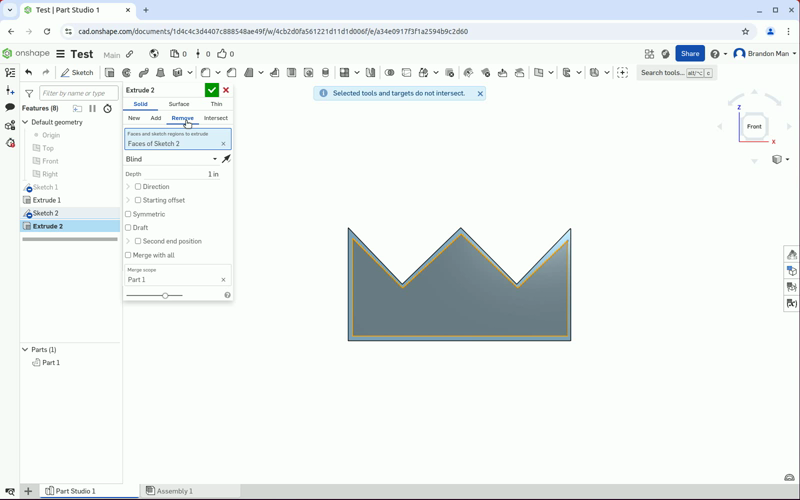
key(tab, 4)
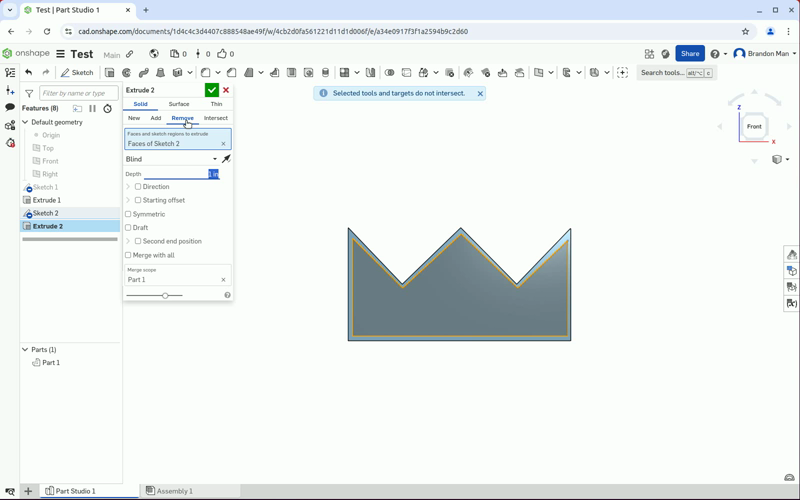
text(-30.57)
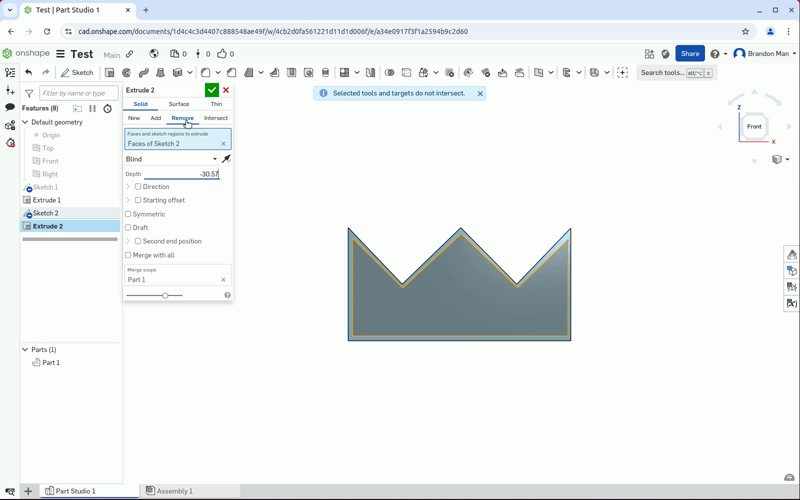
key(tab, 6)
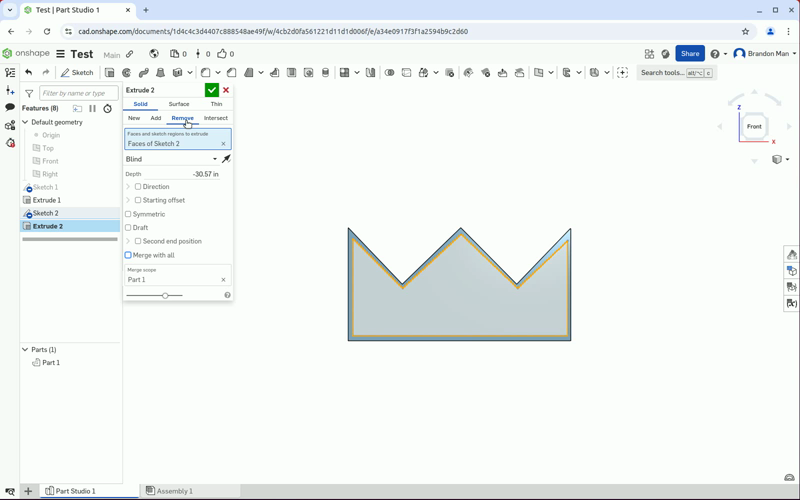
key(space)
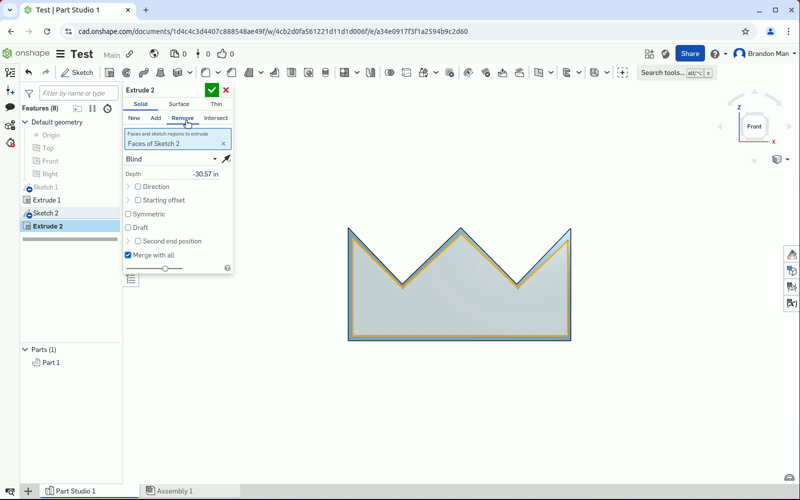
key(enter)
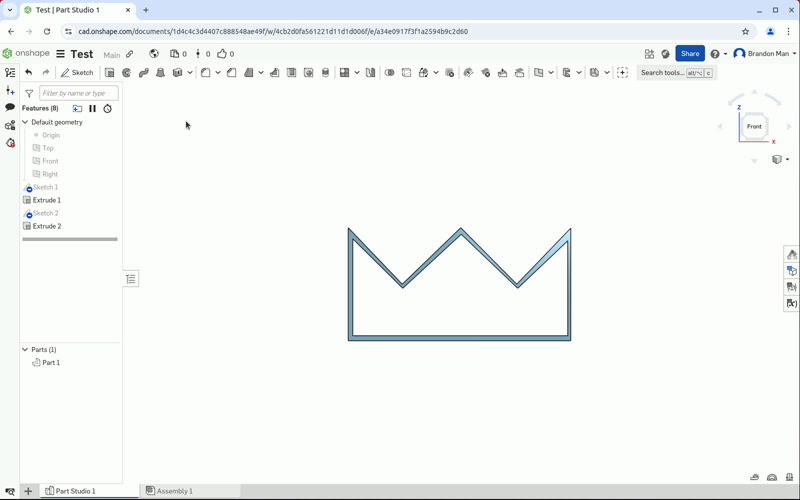
key(shift+h)
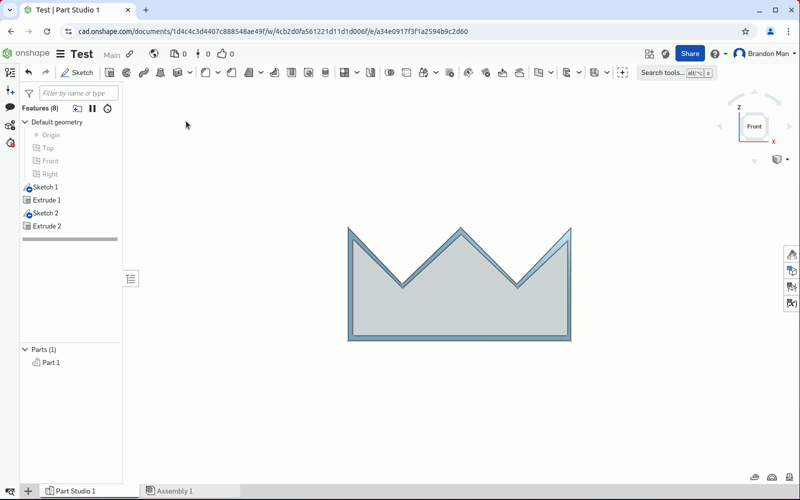
key(shift+h)
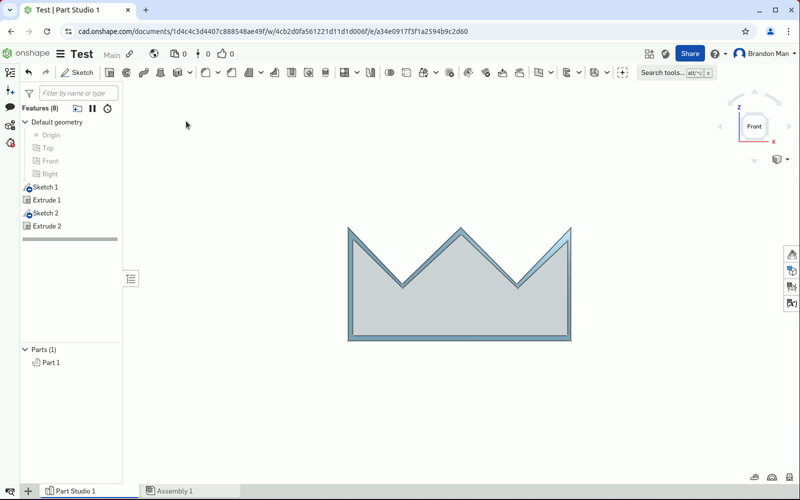
key(shift+7)
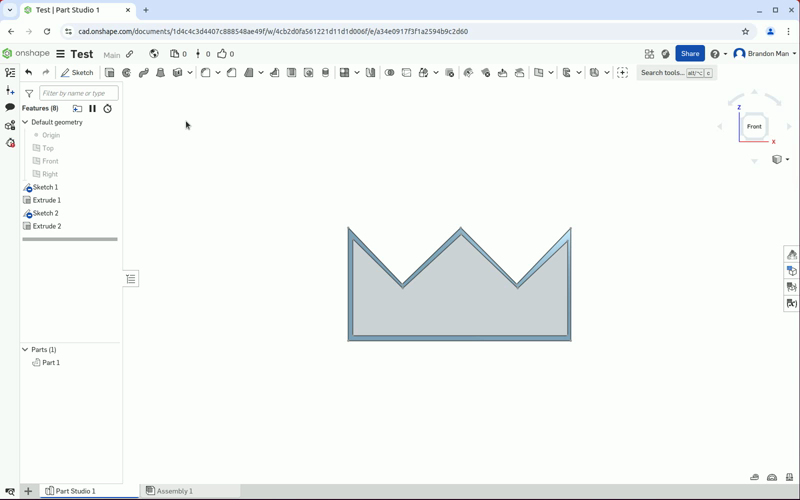
key(left, 2)
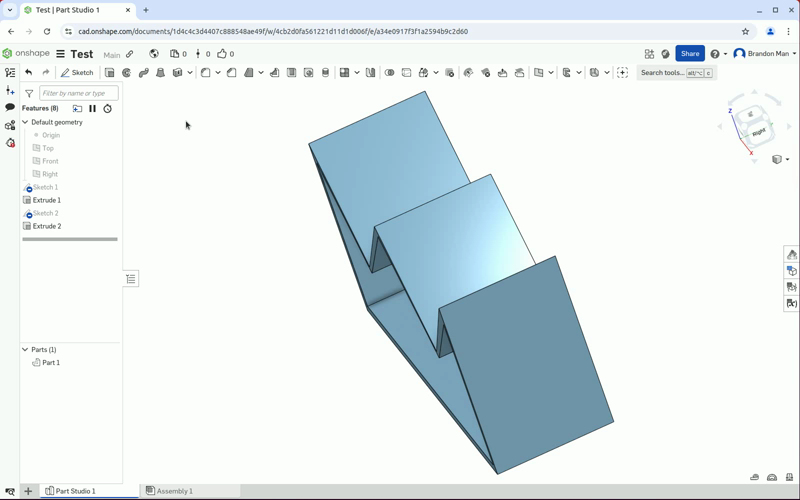
key(down, 2)
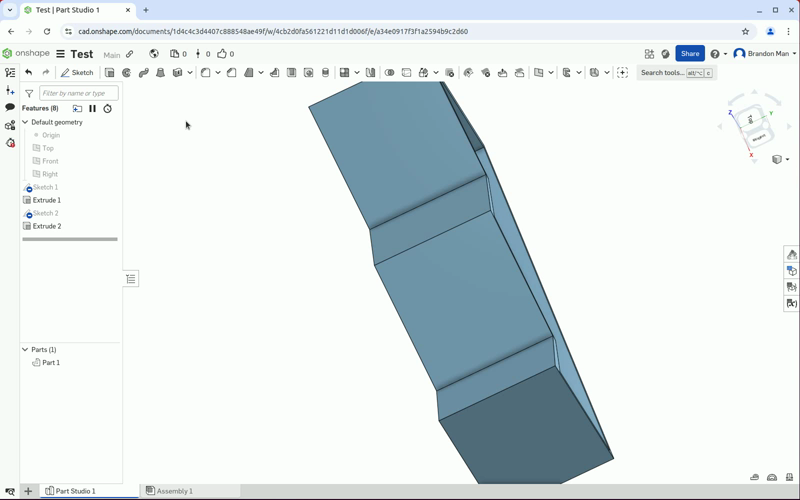
key(up, 2)
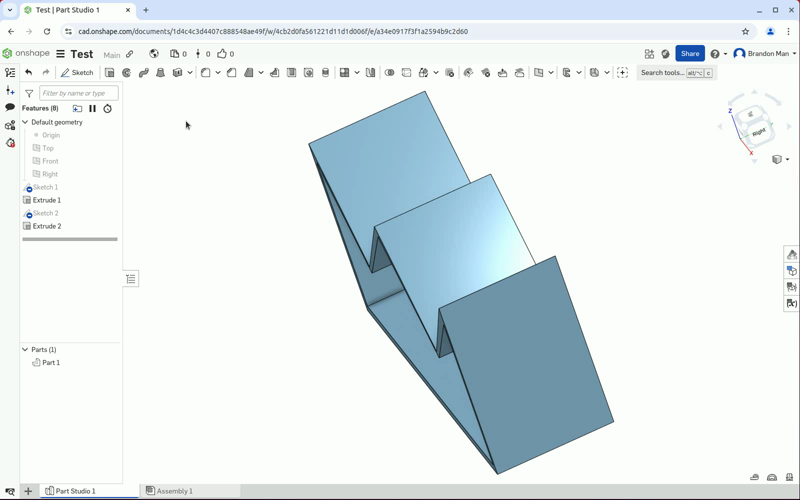
key(right, 2)
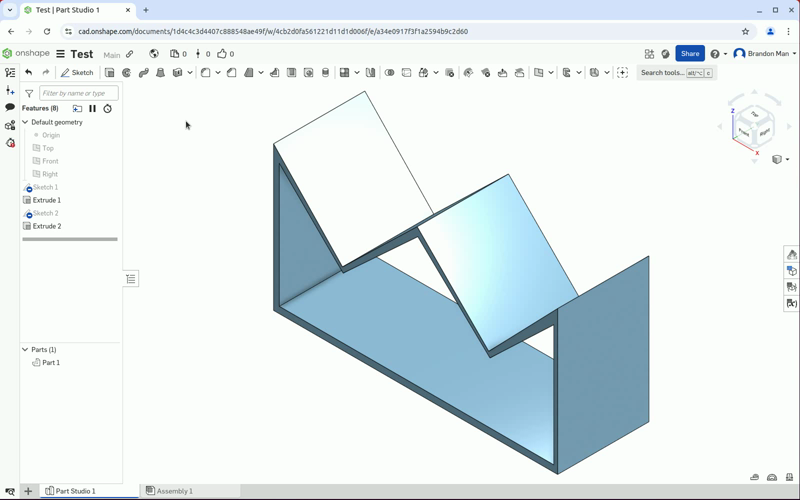
mouse_move(73, 189)
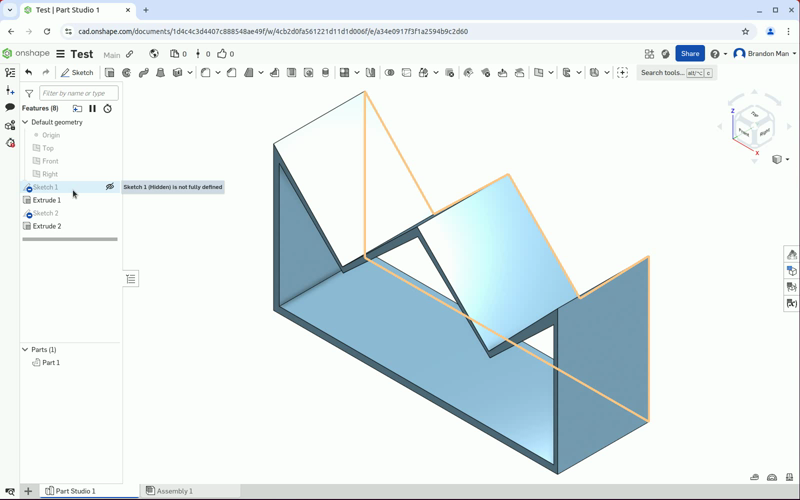
click(73, 189)